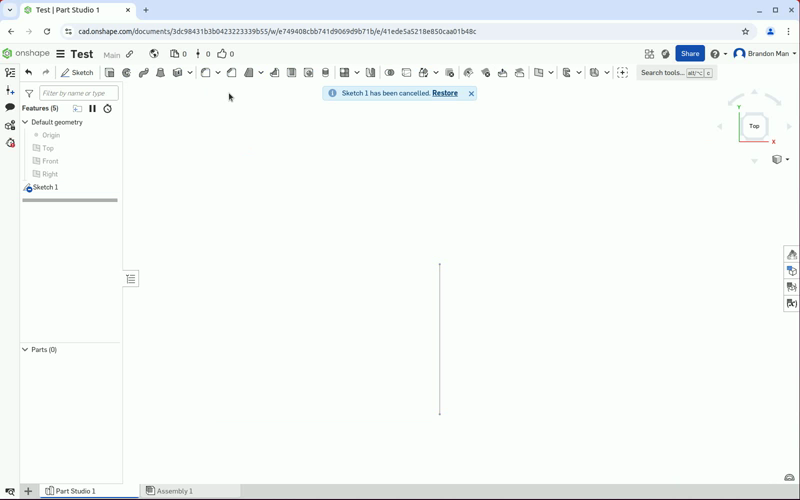
key(shift+h)
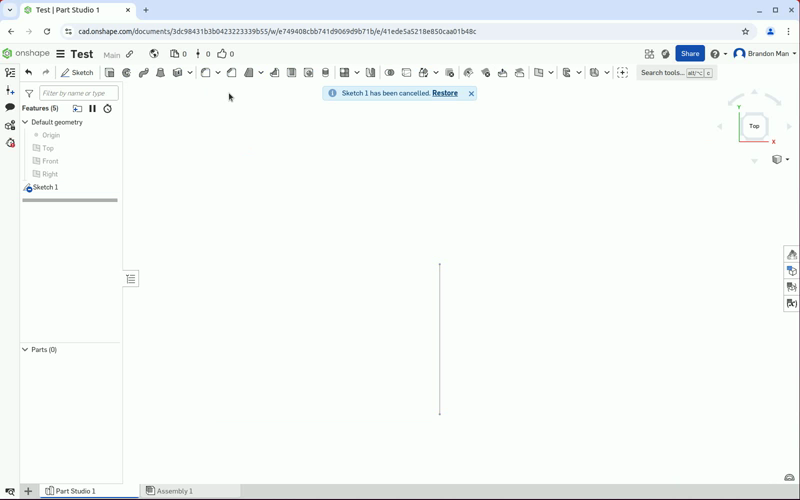
key(shift+s)
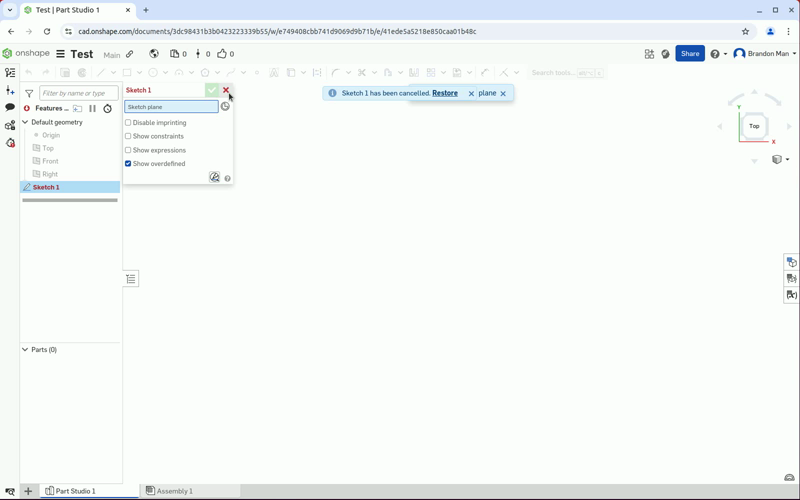
mouse_move(73, 150)
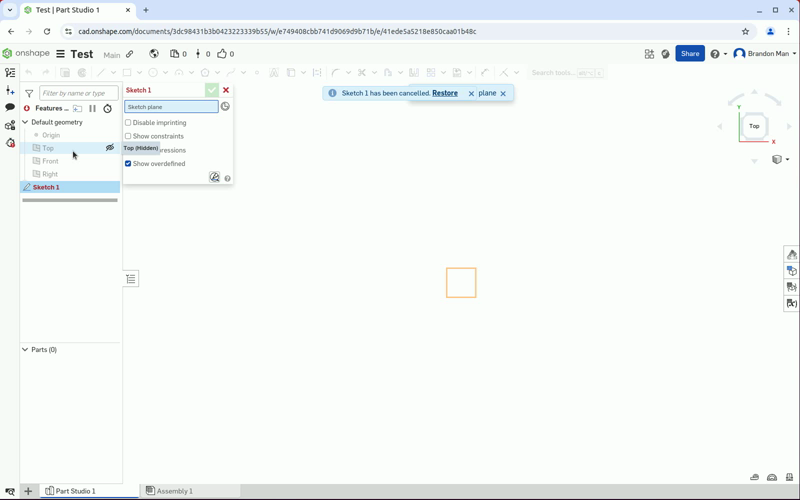
click(73, 150)
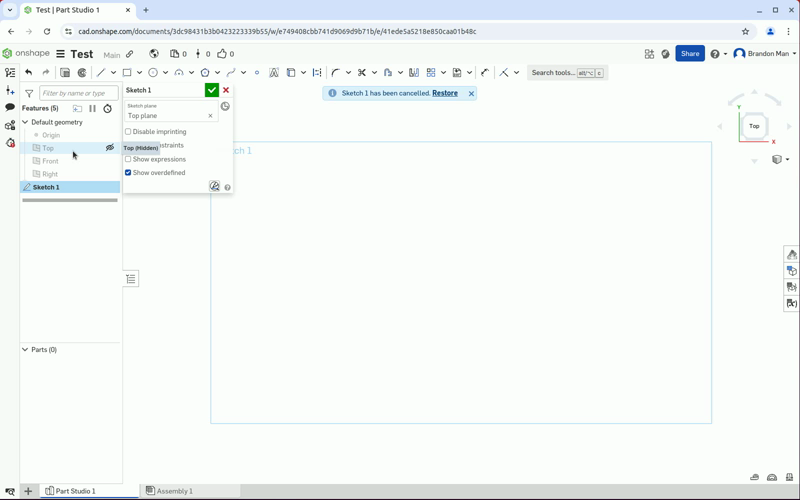
mouse_move(73, 352)
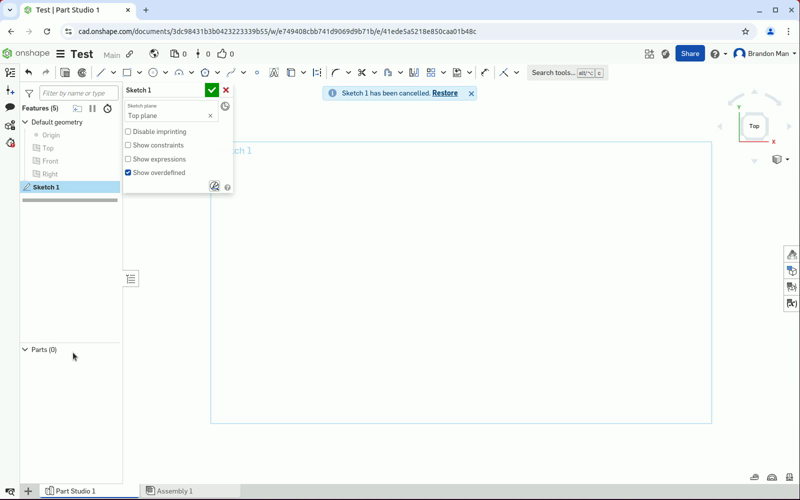
key(y)
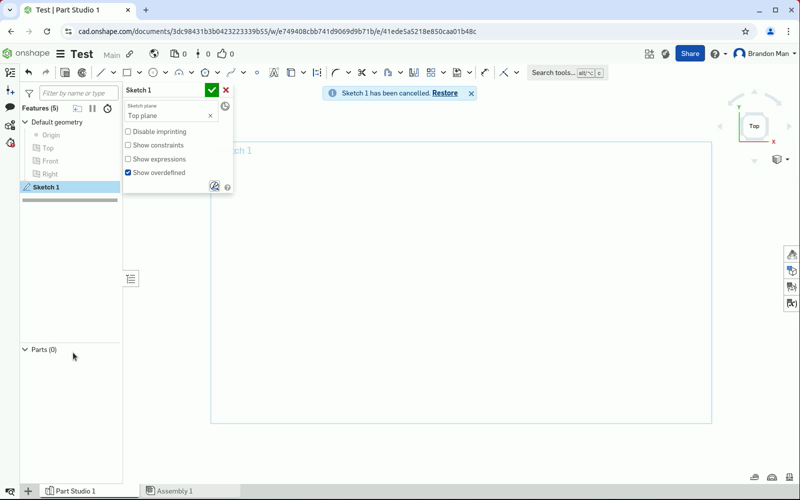
key(l)
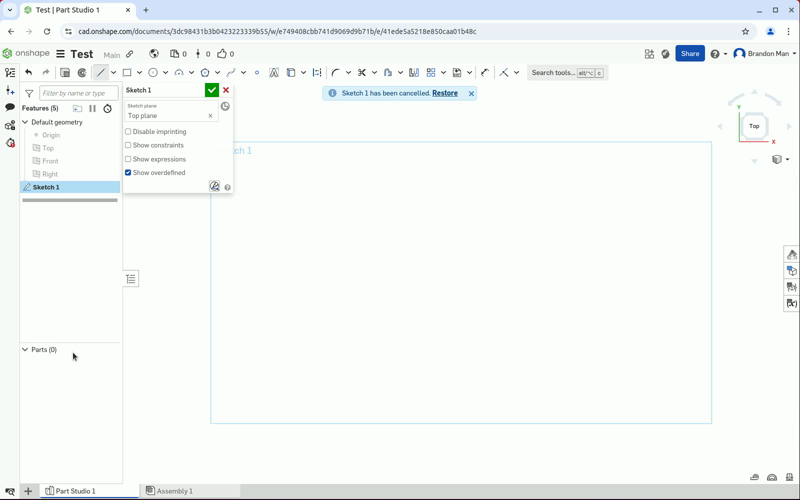
key_down(shift)
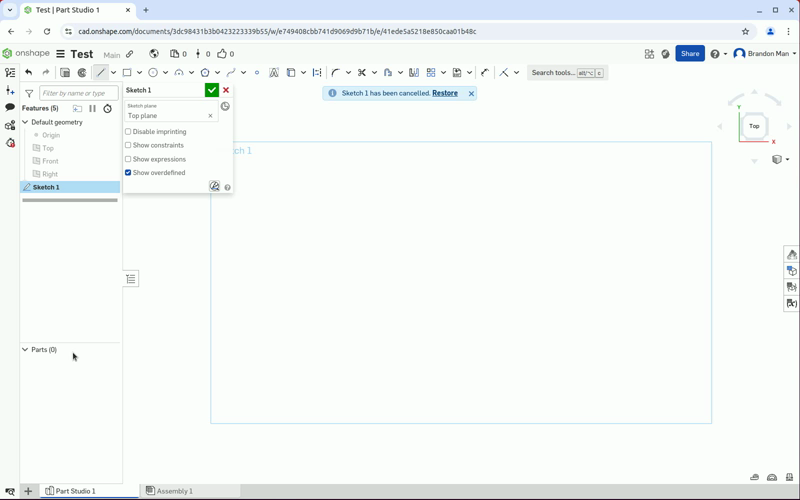
mouse_move(392, 395)
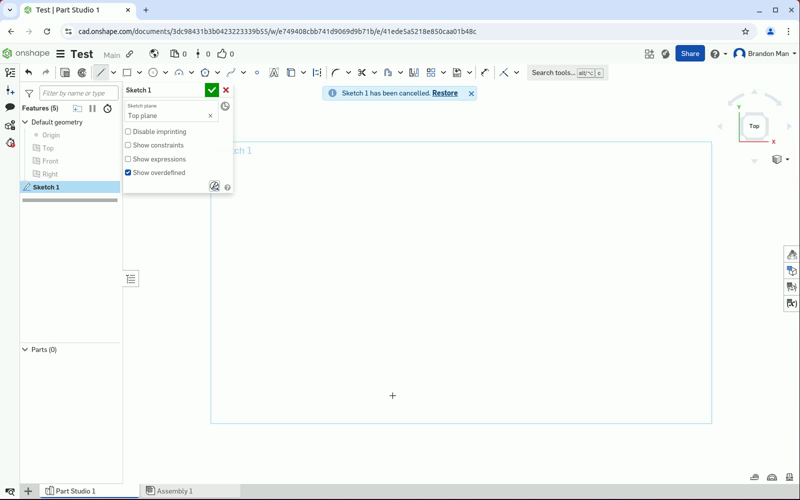
click(392, 395)
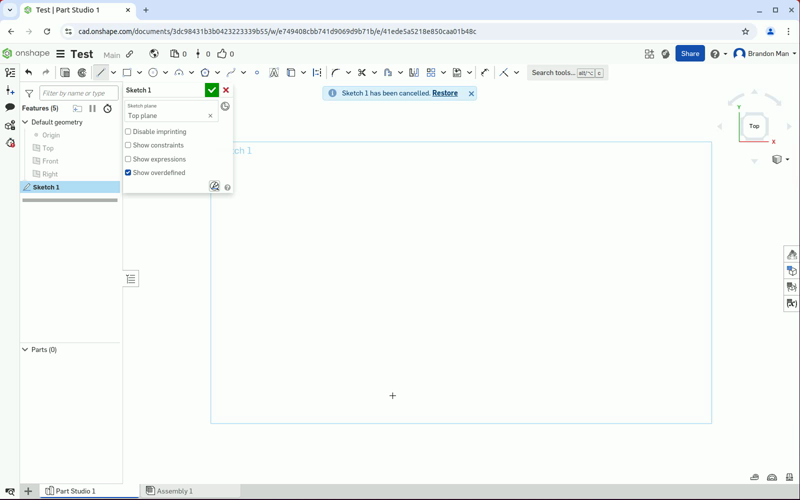
key_up(shift)
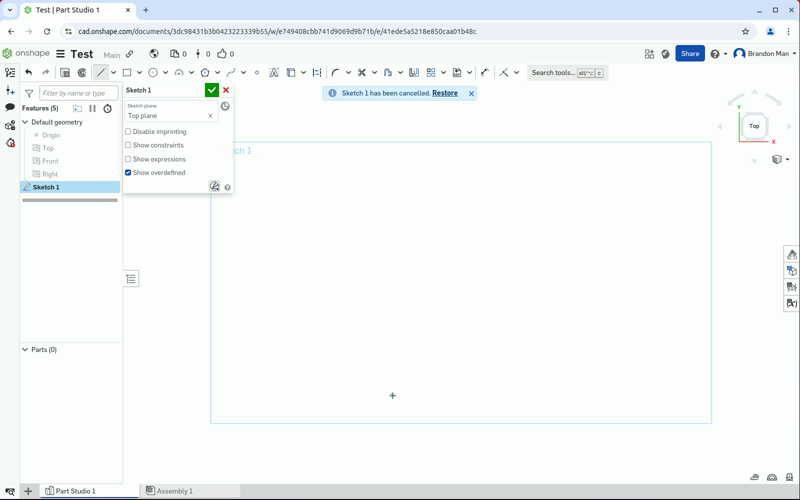
key_down(shift)
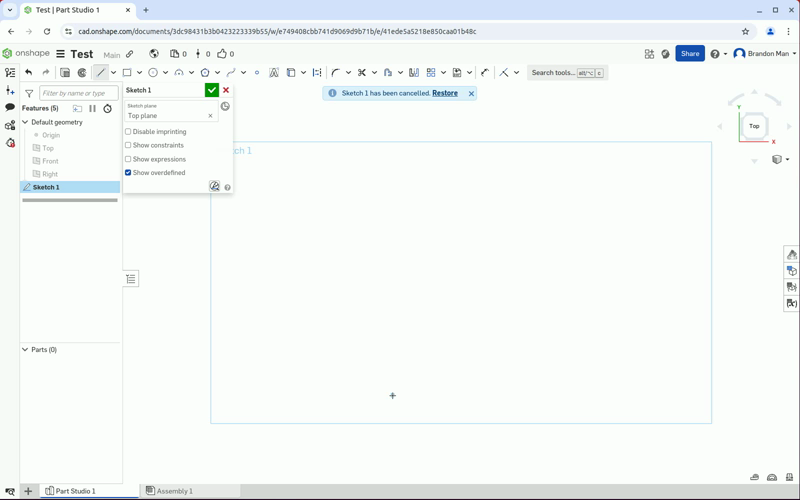
mouse_move(527, 395)
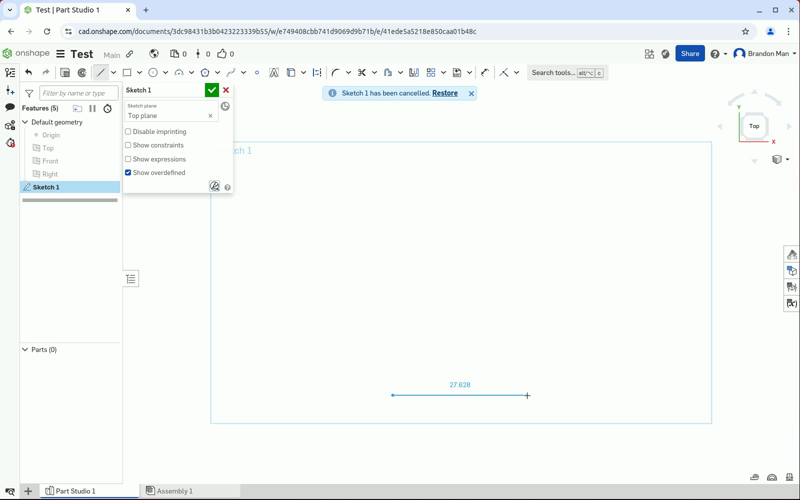
click(527, 395)
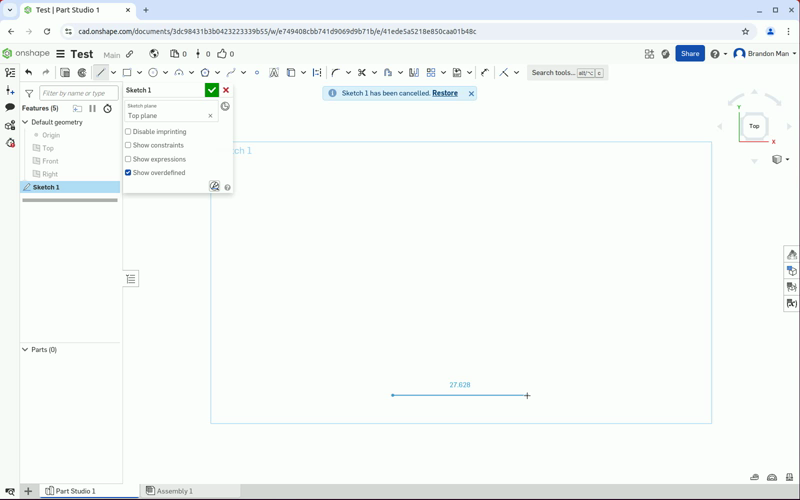
key_up(shift)
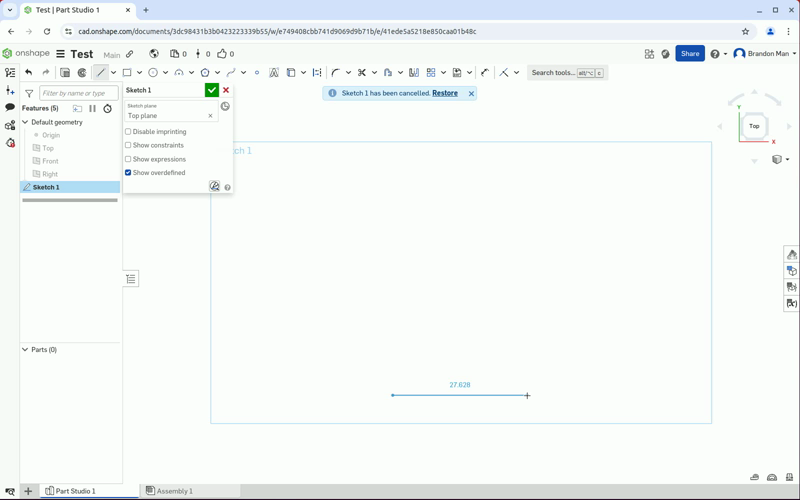
key_down(shift)
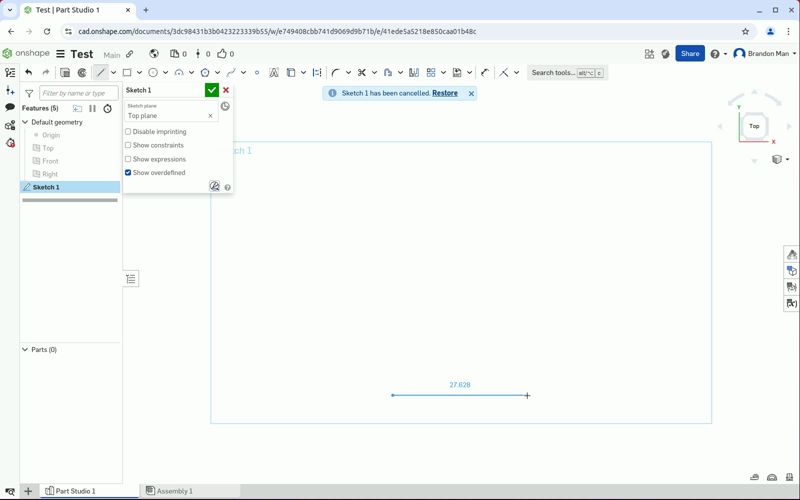
mouse_move(527, 171)
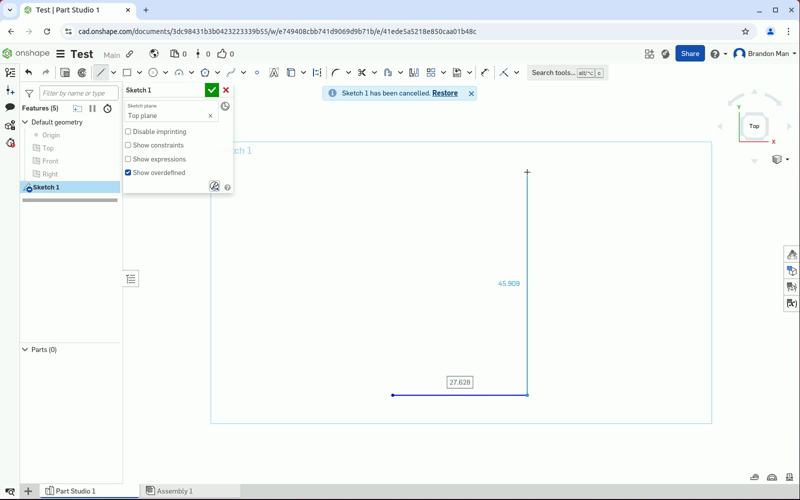
click(527, 171)
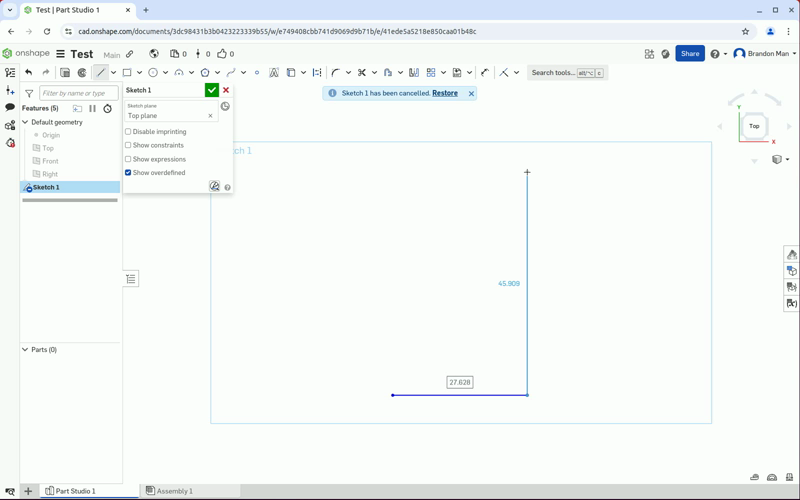
key_up(shift)
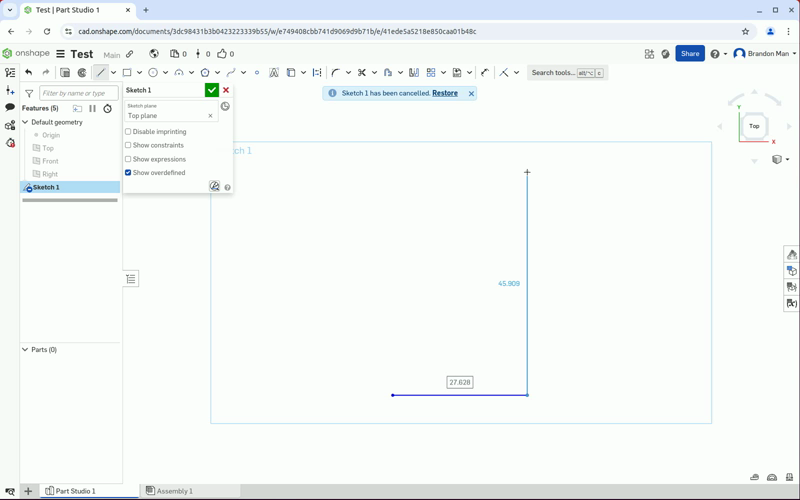
key_down(shift)
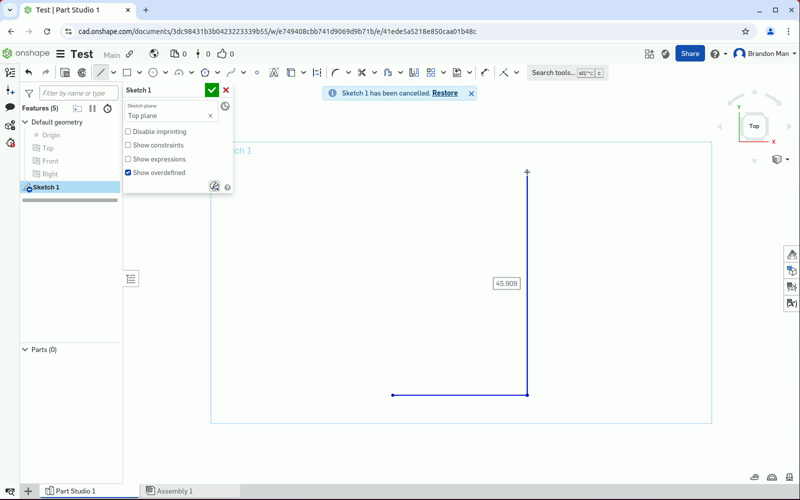
mouse_move(392, 171)
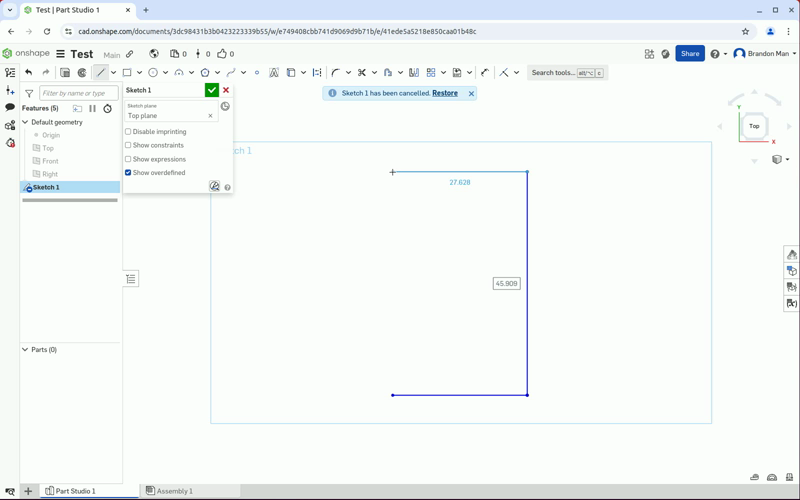
click(392, 171)
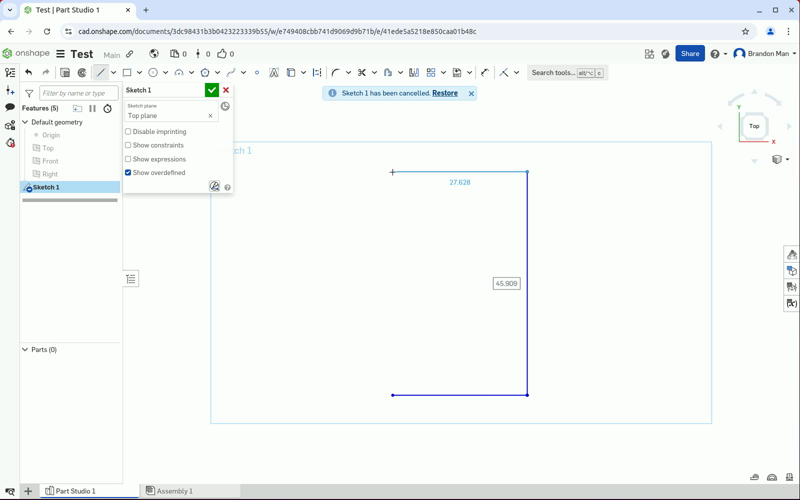
key_up(shift)
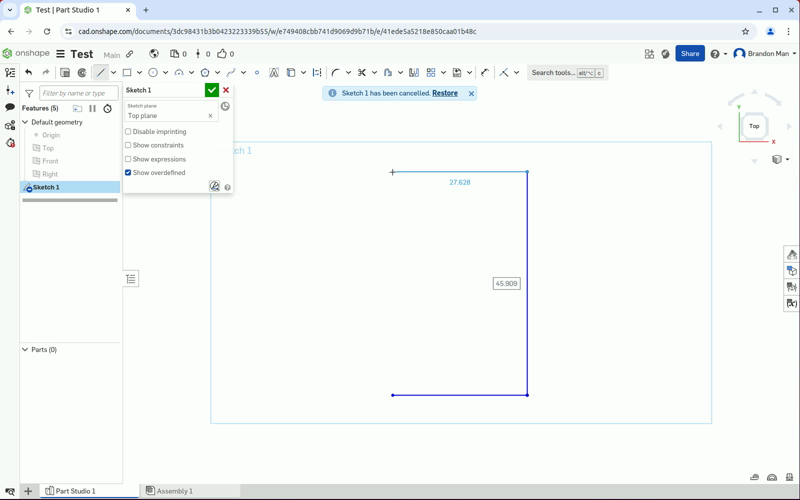
key_down(shift)
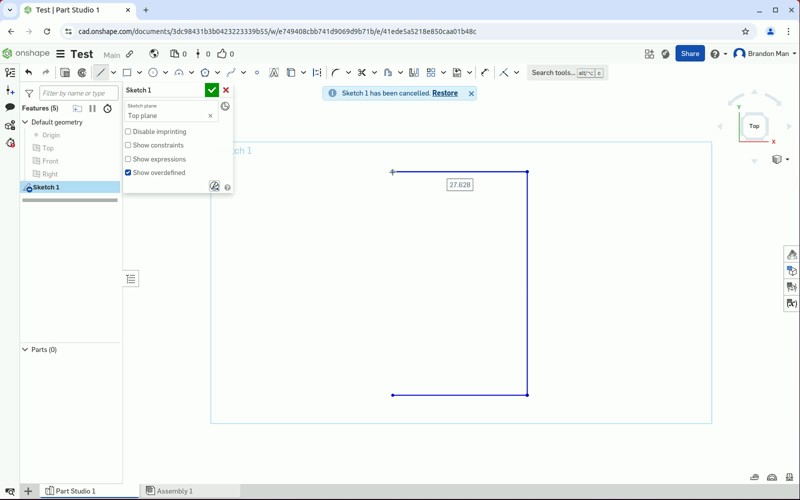
mouse_move(392, 395)
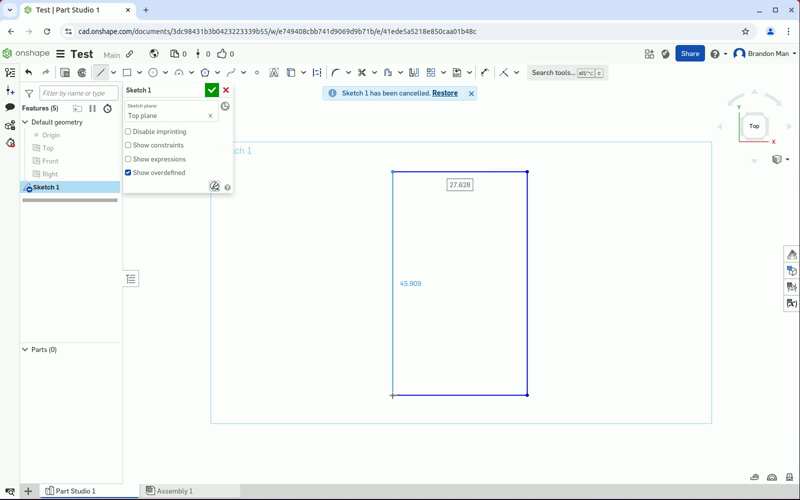
key_up(shift)
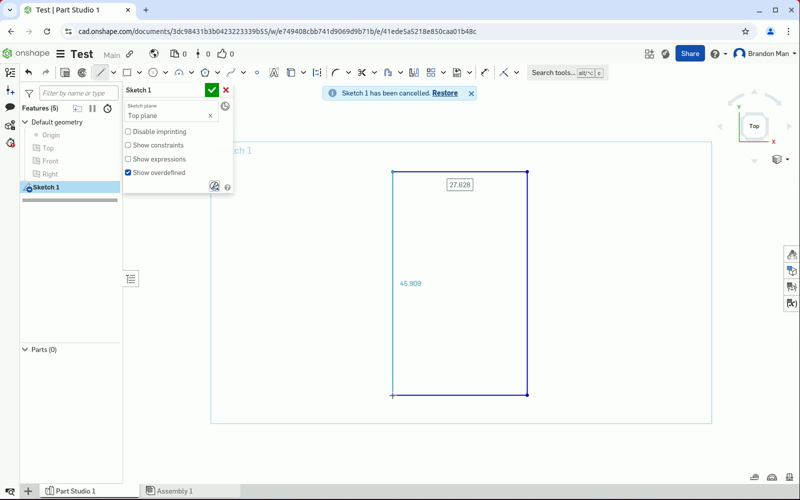
click(392, 395)
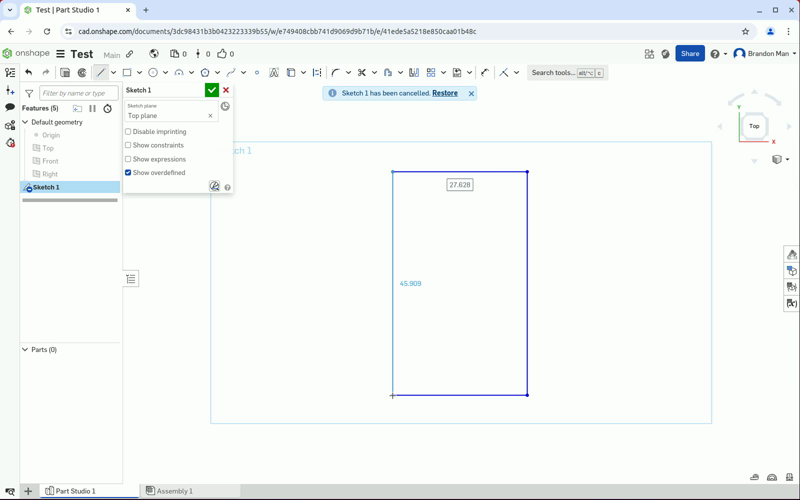
key(esc)
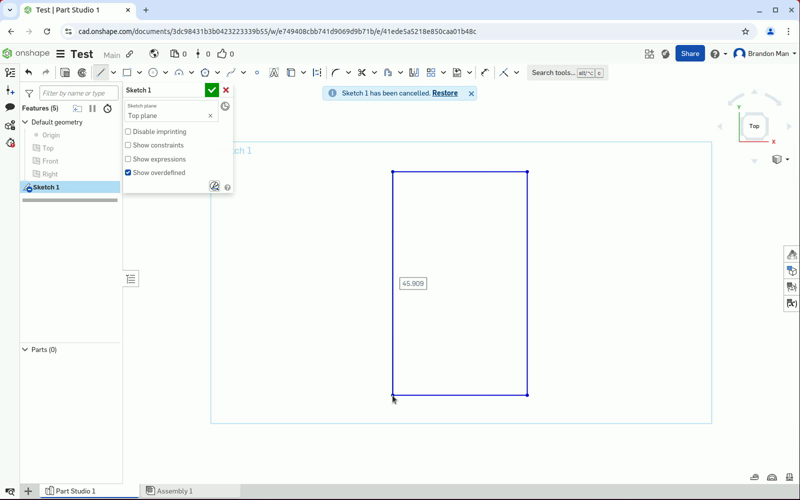
mouse_move(413, 331)
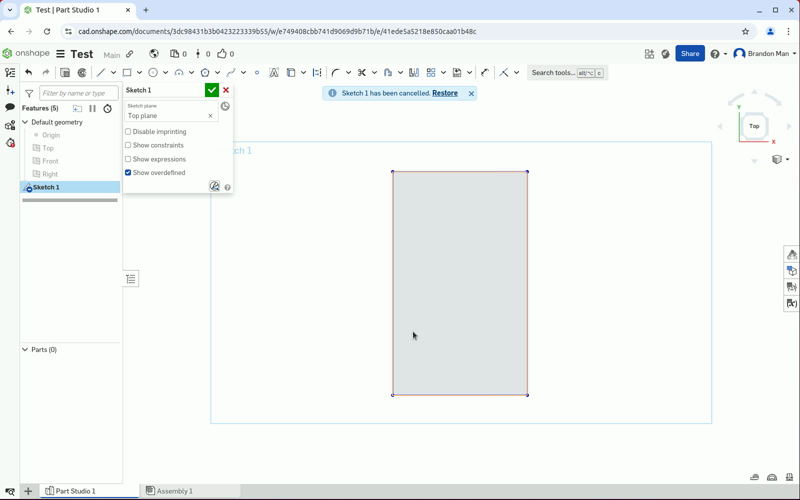
click(413, 331)
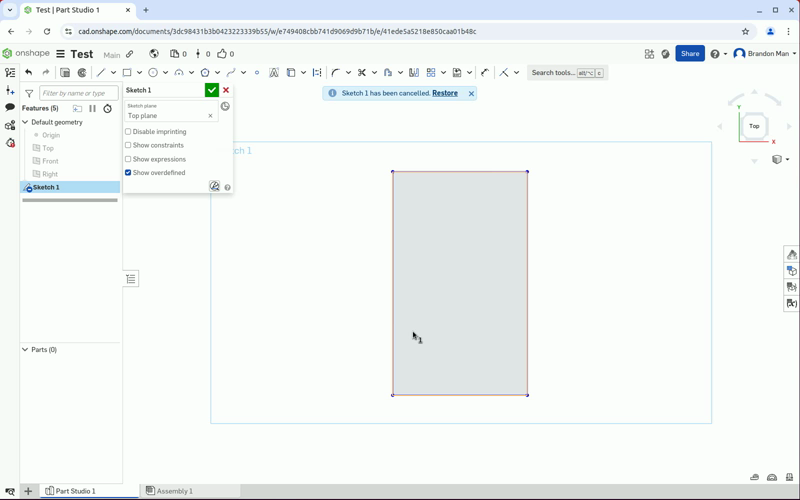
mouse_move(73, 352)
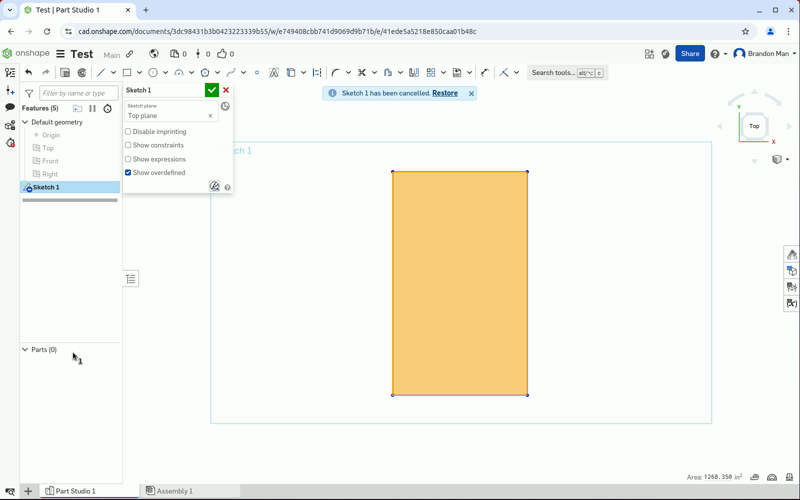
key(shift+y)
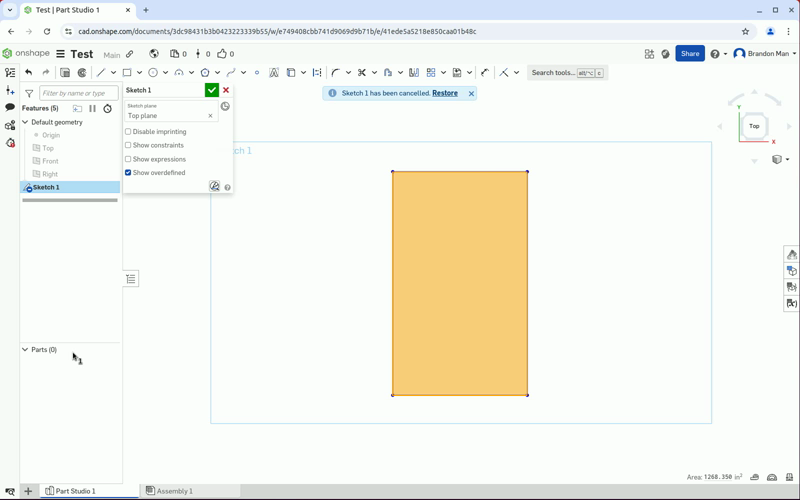
key(shift+e)
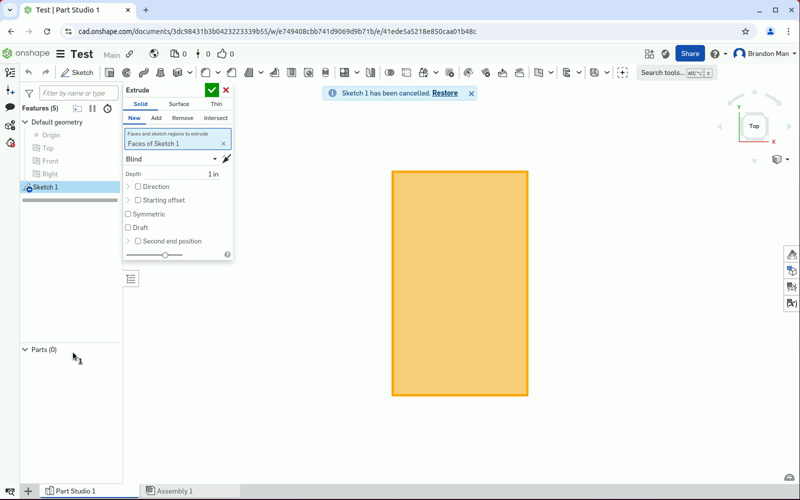
mouse_move(143, 106)
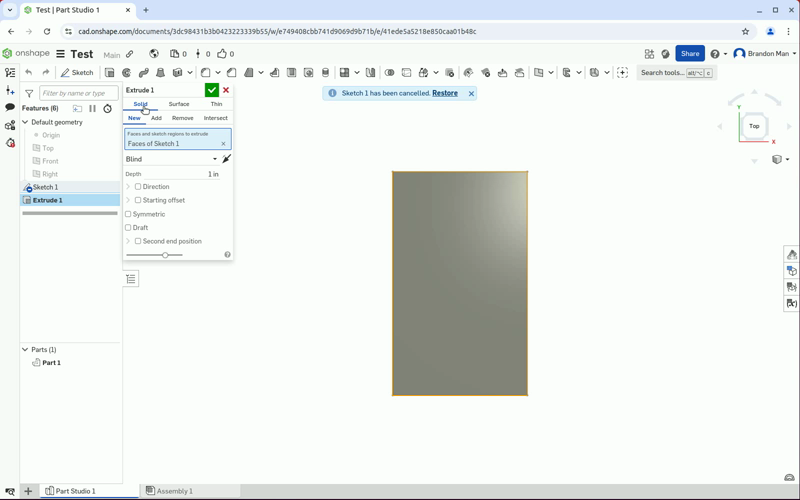
click(143, 106)
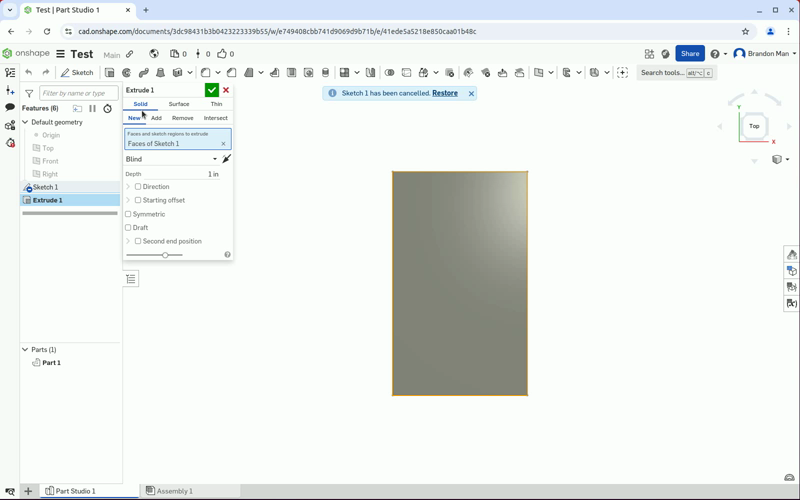
mouse_move(137, 120)
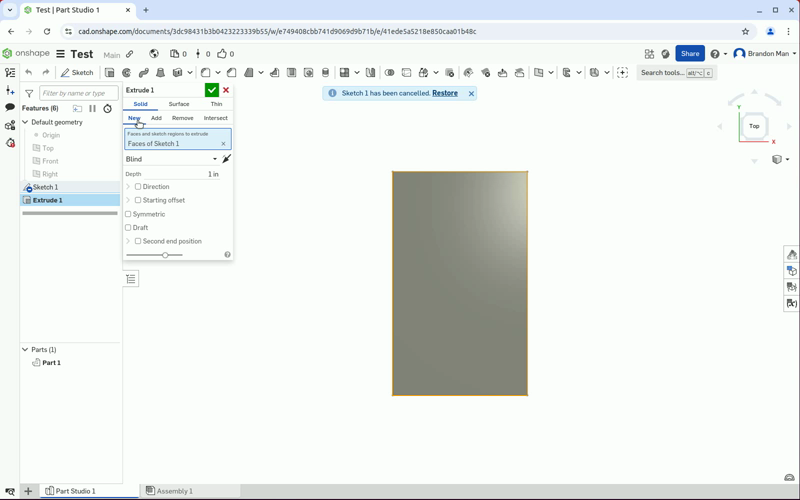
click(137, 120)
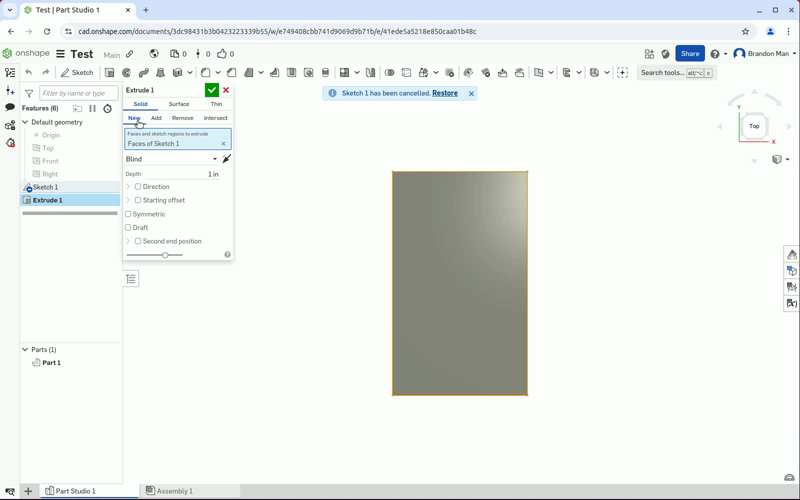
key(tab, 4)
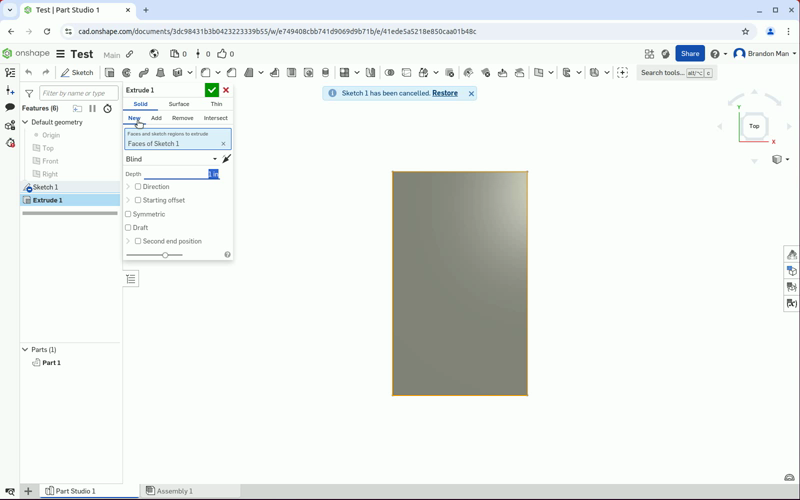
text(-0.963)
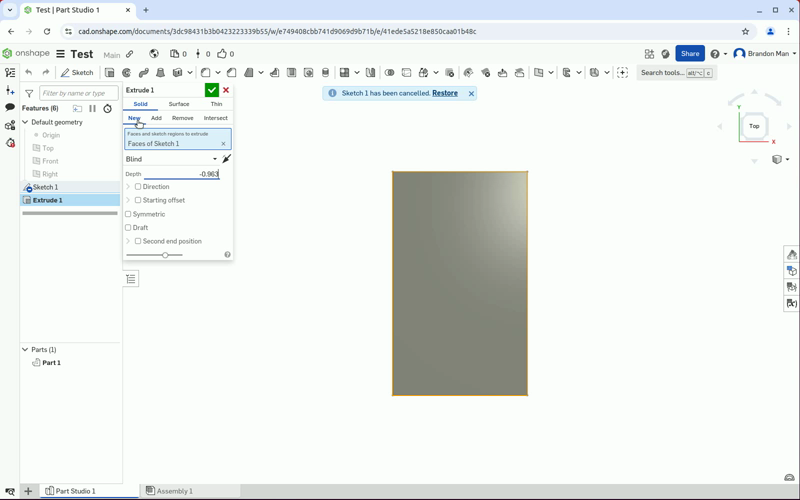
key(enter)
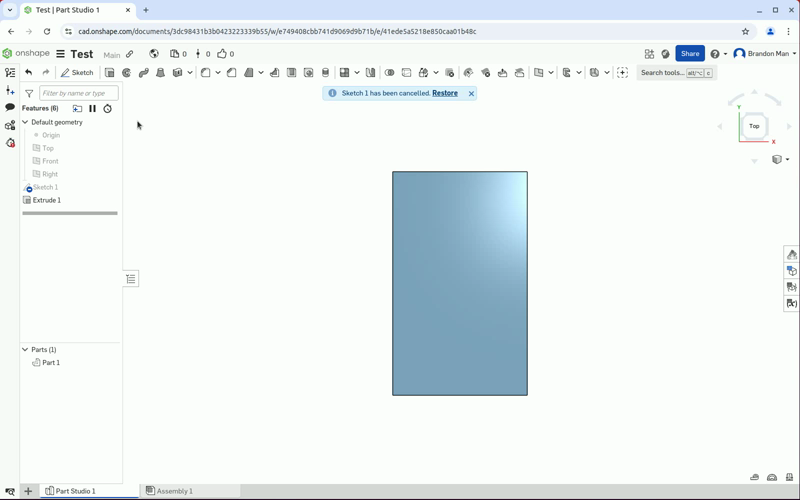
key(shift+h)
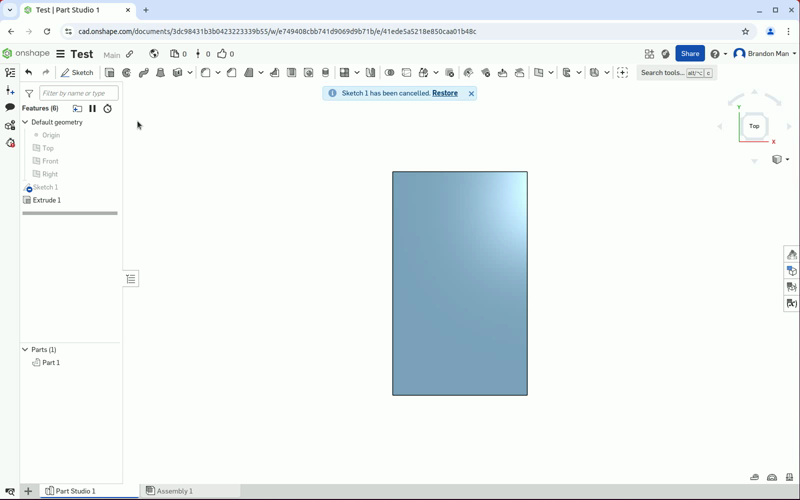
key(shift+h)
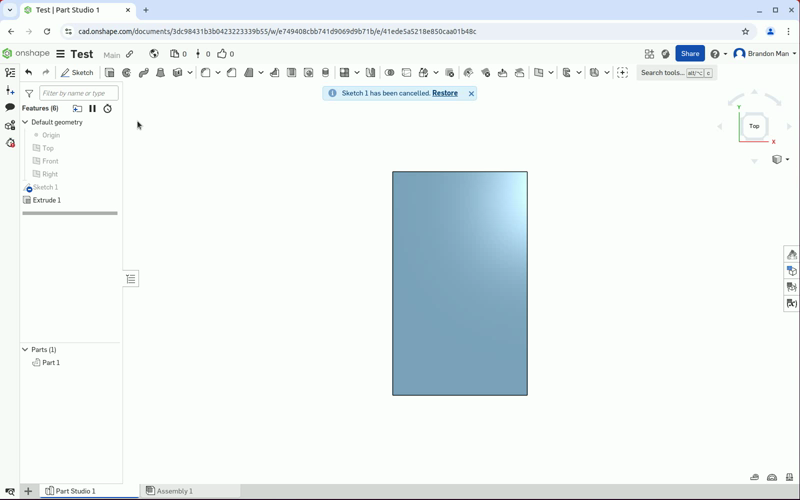
mouse_move(73, 189)
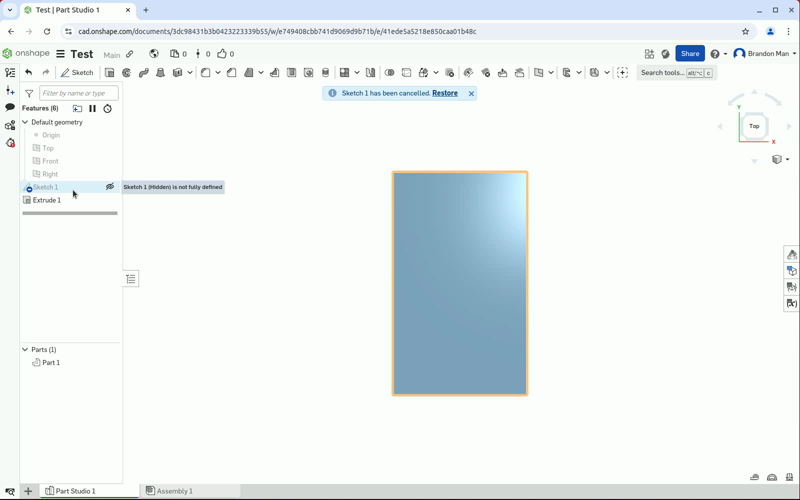
click(73, 189)
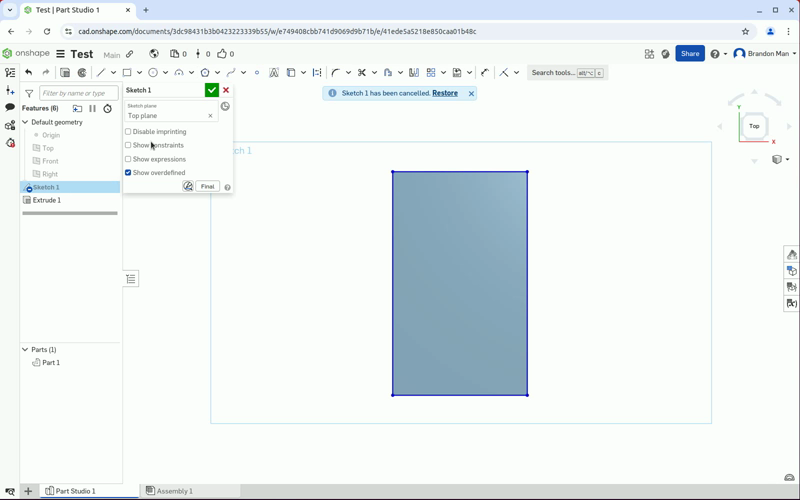
mouse_move(229, 92)
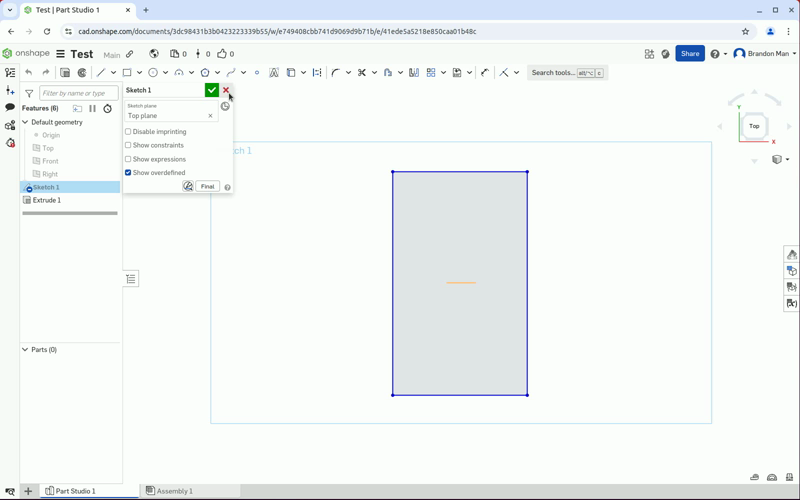
click(229, 92)
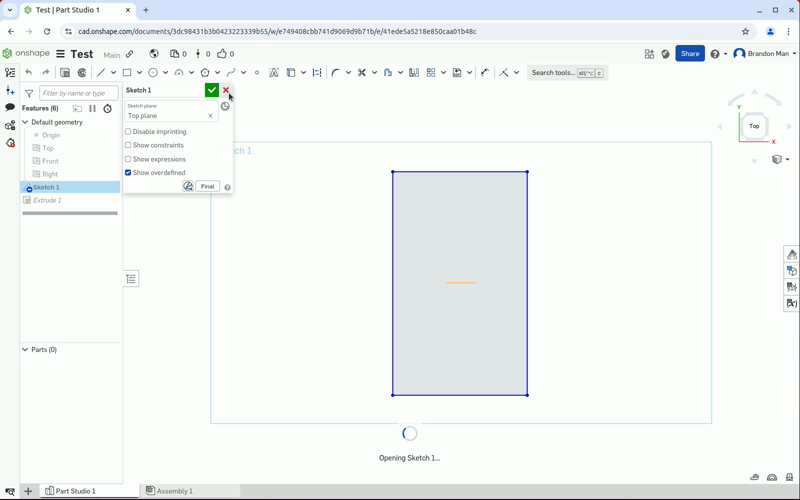
key(shift+s)
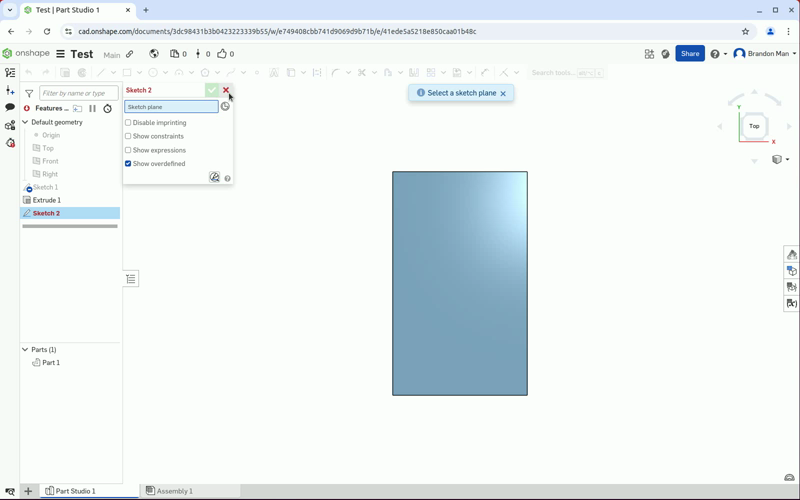
mouse_move(73, 150)
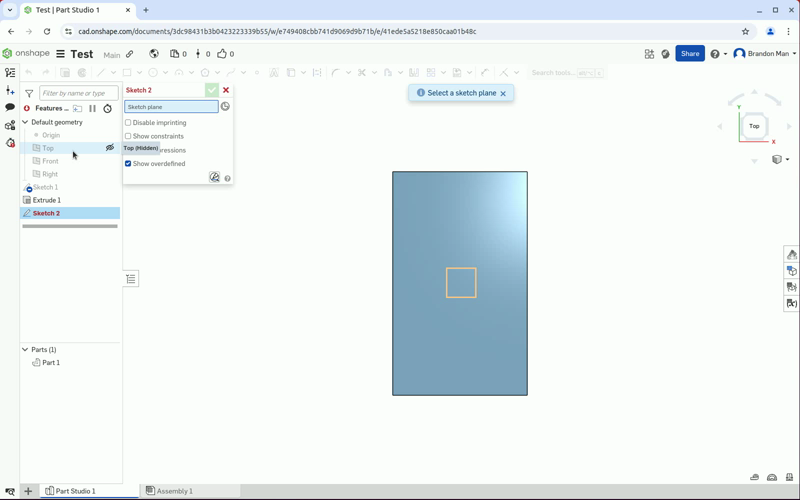
click(73, 150)
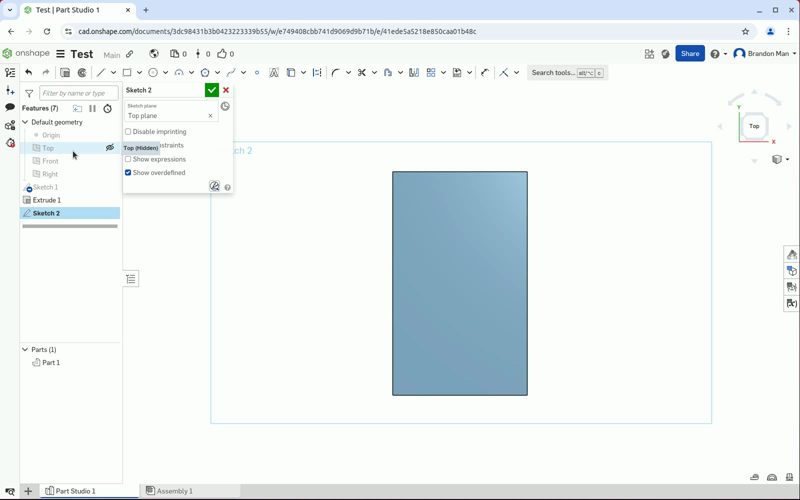
mouse_move(73, 352)
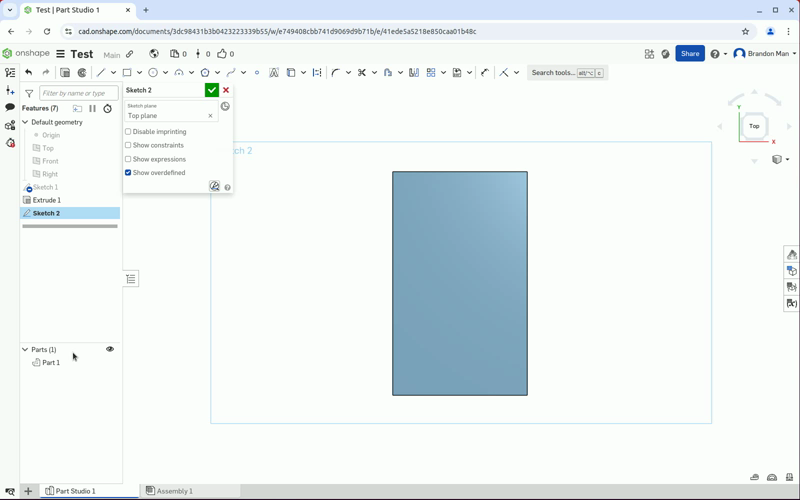
key(y)
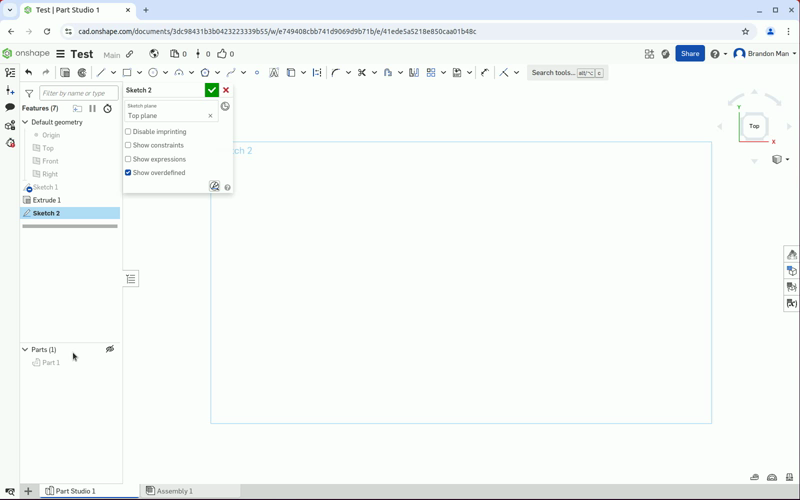
key(l)
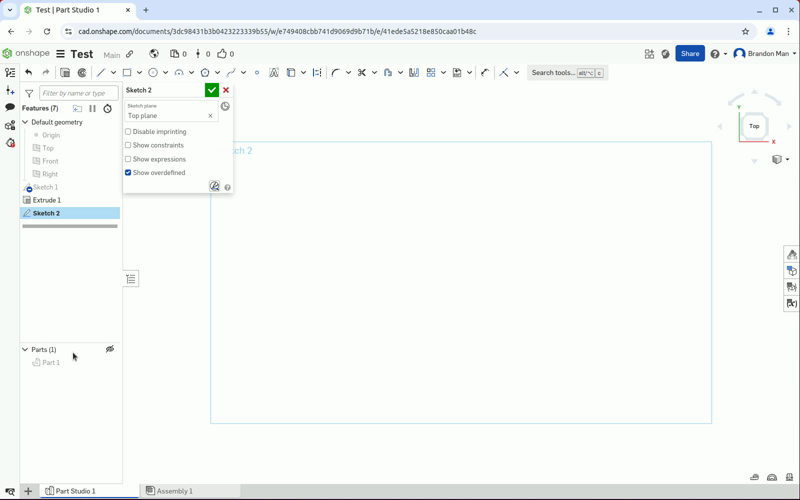
key_down(shift)
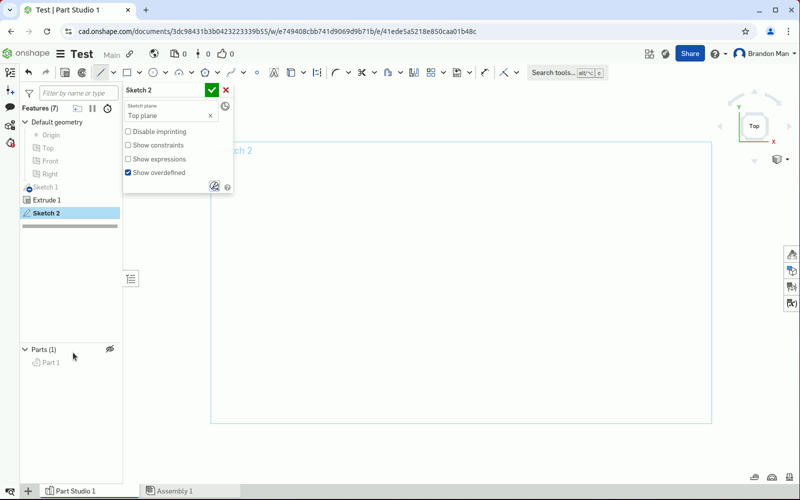
mouse_move(392, 395)
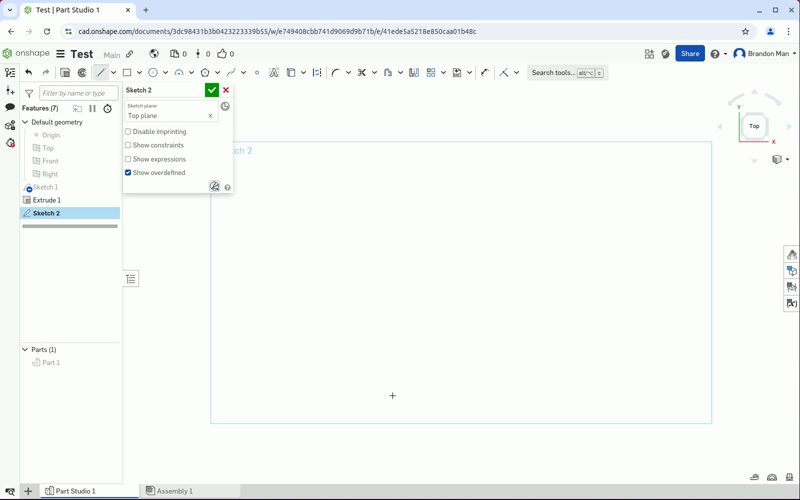
click(392, 395)
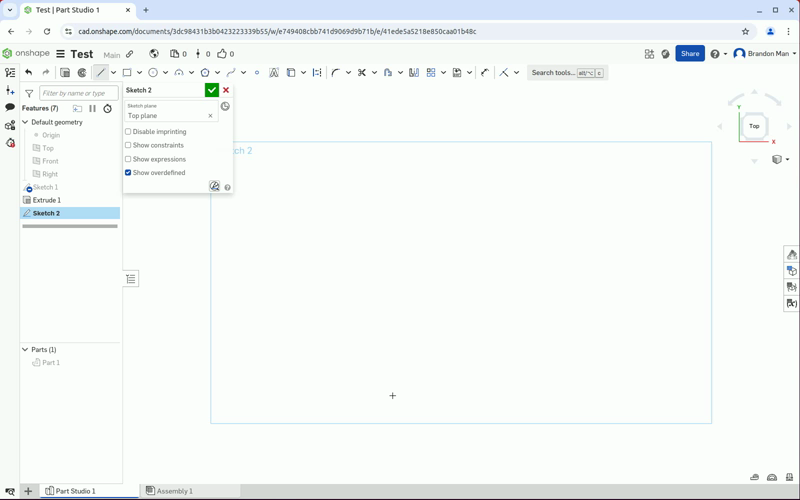
key_up(shift)
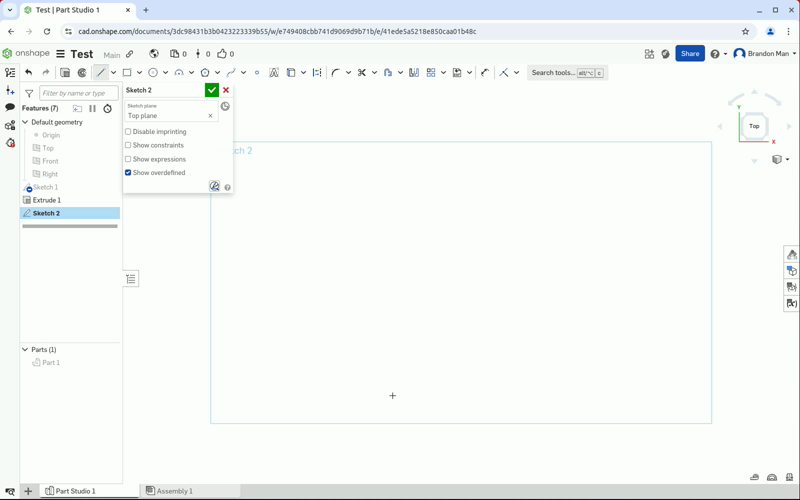
key_down(shift)
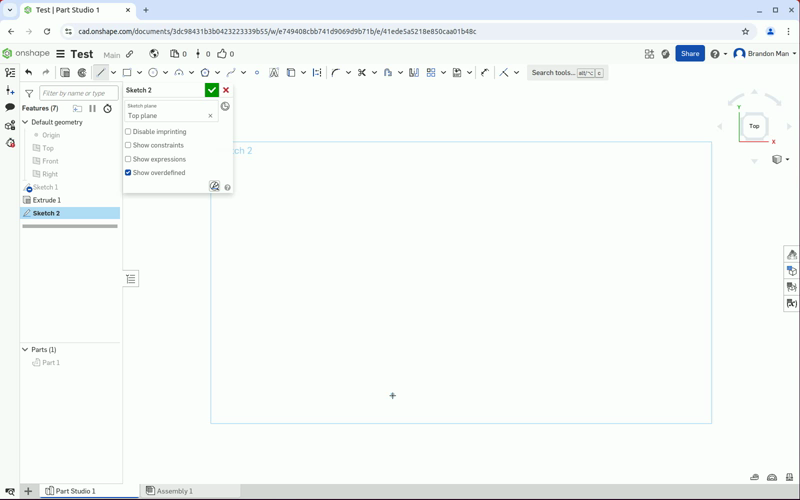
mouse_move(422, 395)
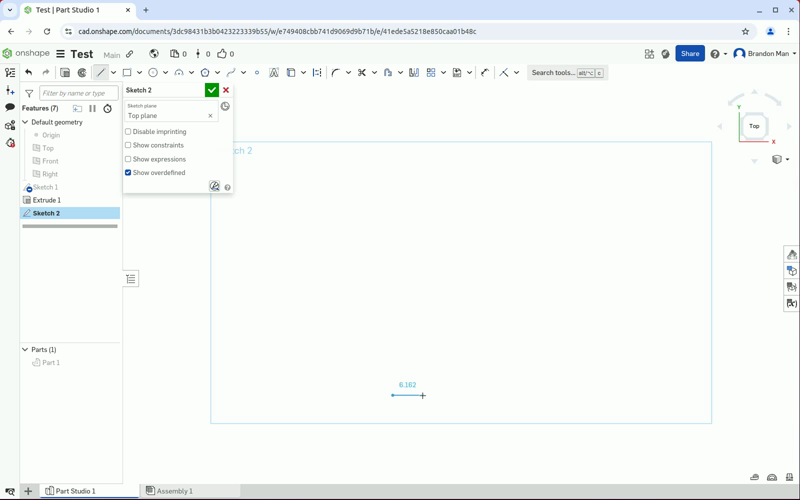
mouse_move(428, 395)
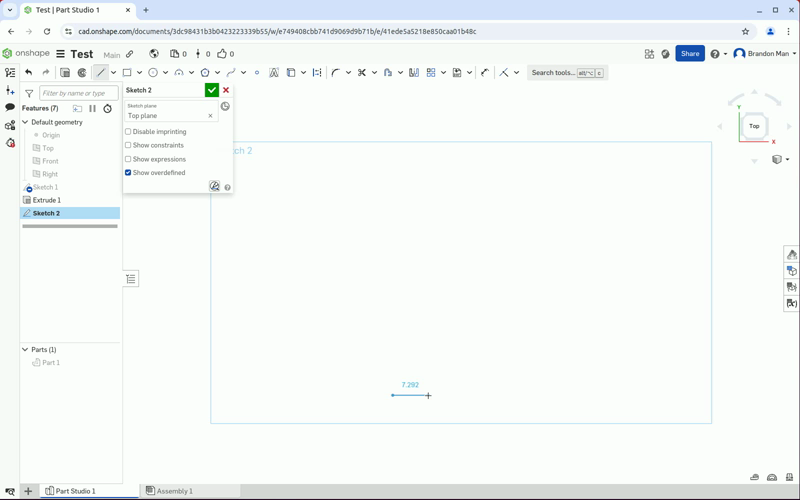
click(428, 395)
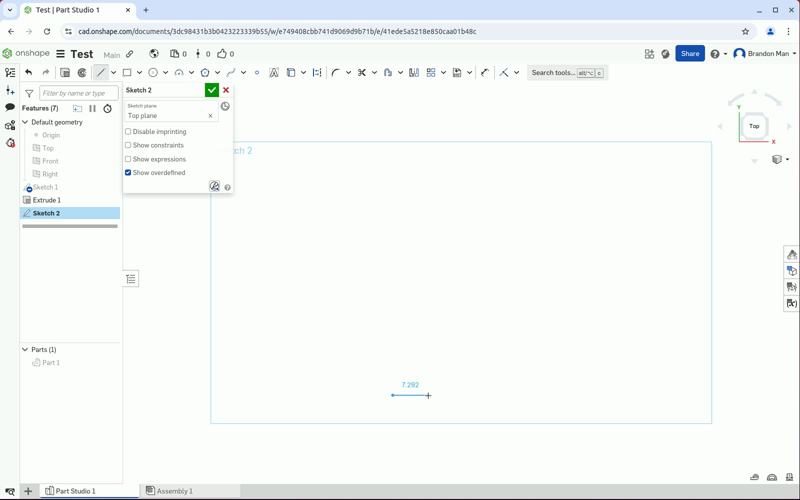
key_up(shift)
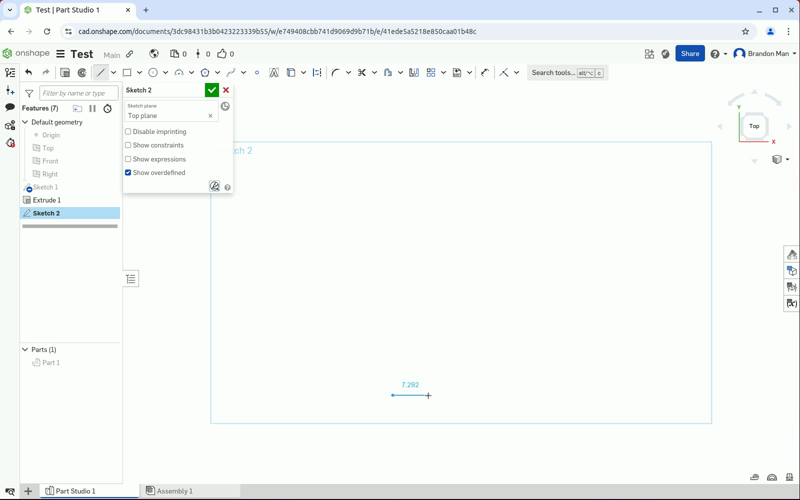
key_down(shift)
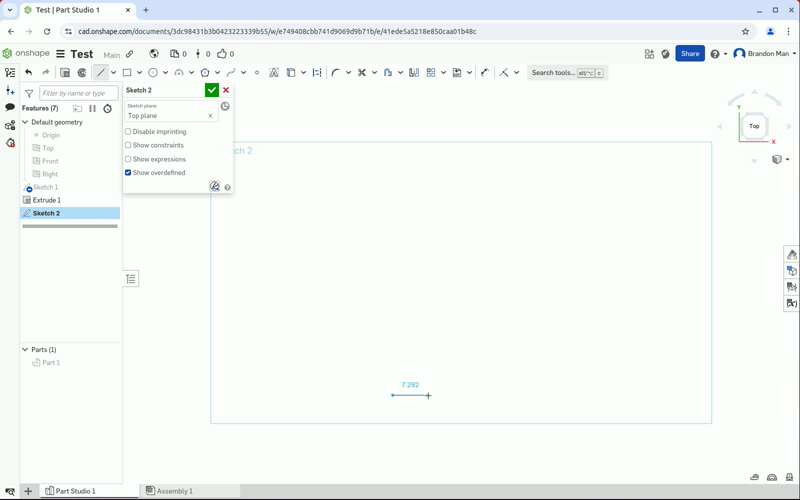
mouse_move(458, 395)
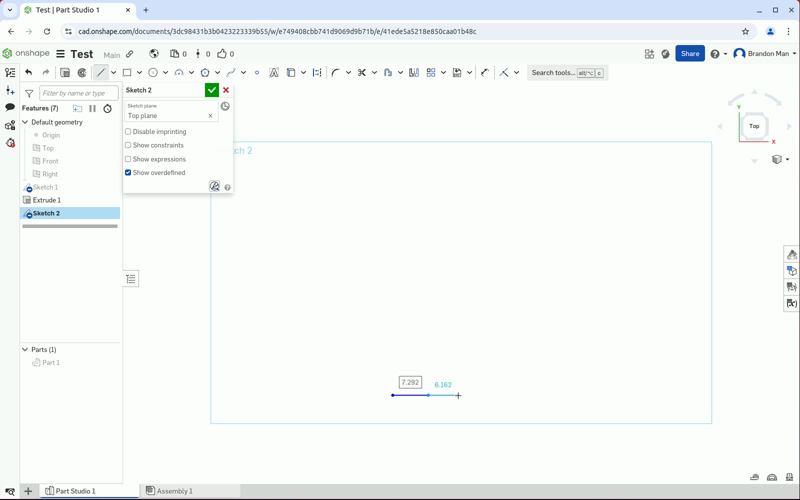
mouse_move(428, 348)
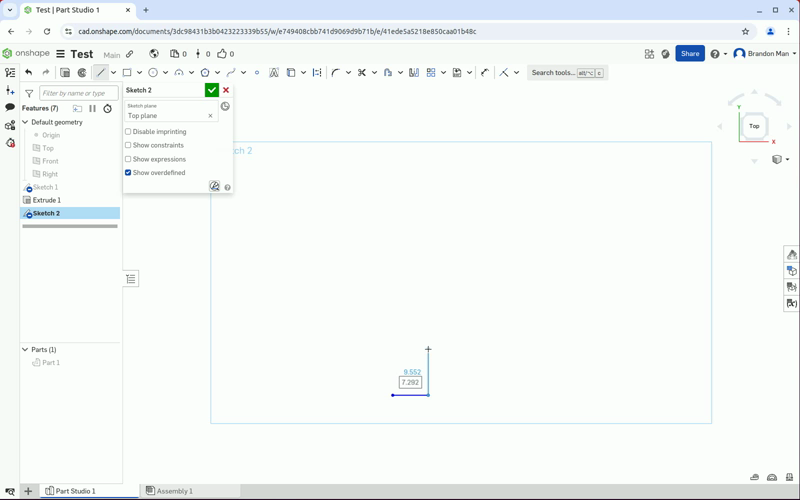
click(428, 348)
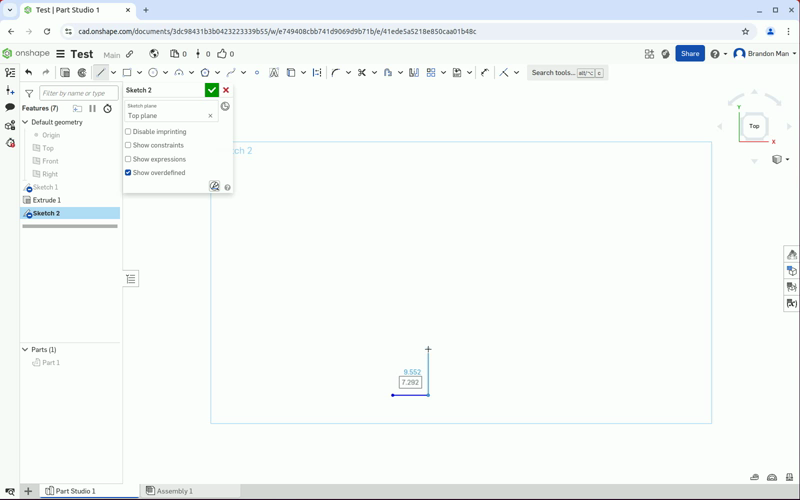
key_up(shift)
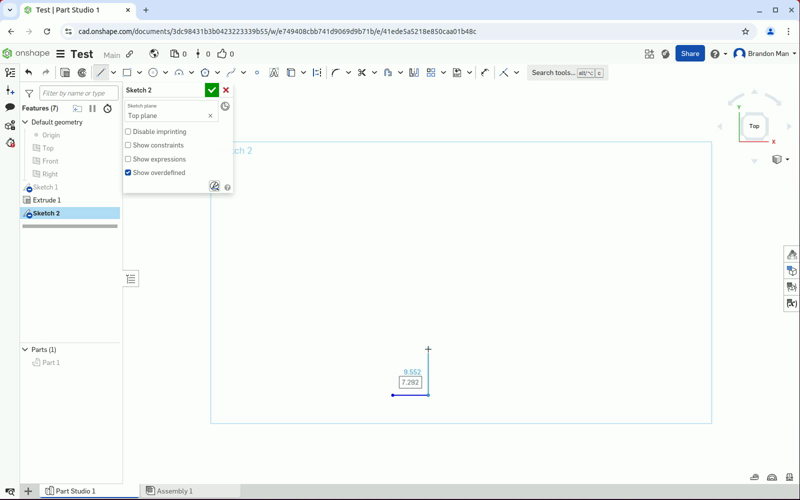
key_down(shift)
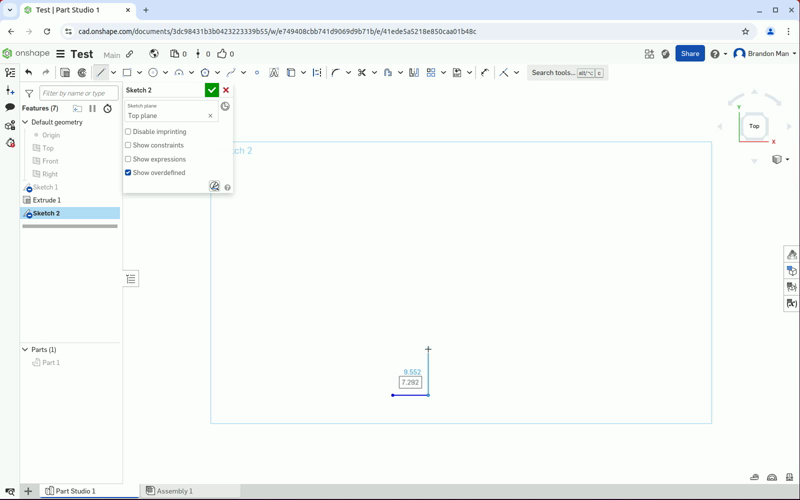
mouse_move(458, 348)
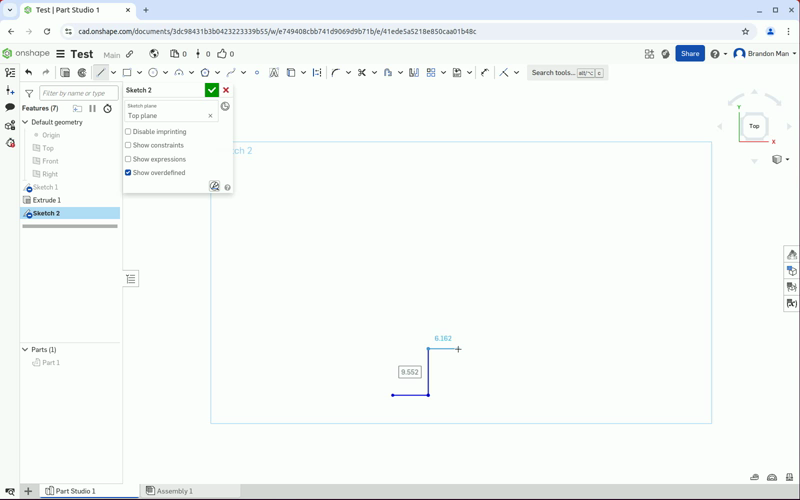
mouse_move(392, 348)
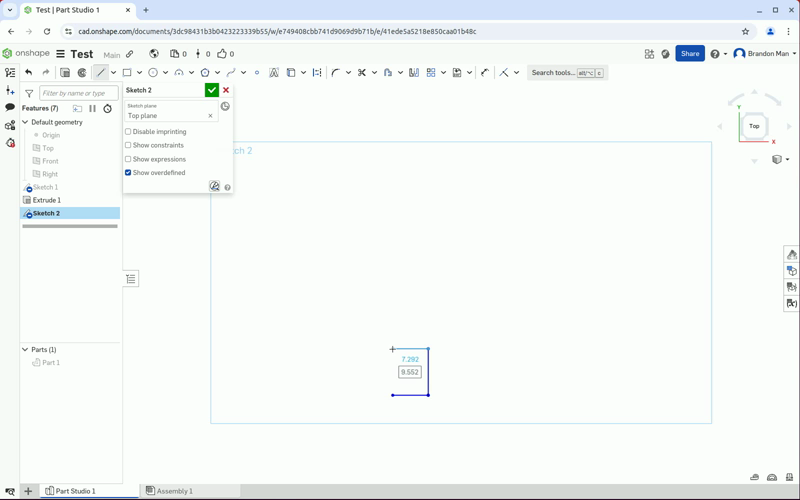
click(392, 348)
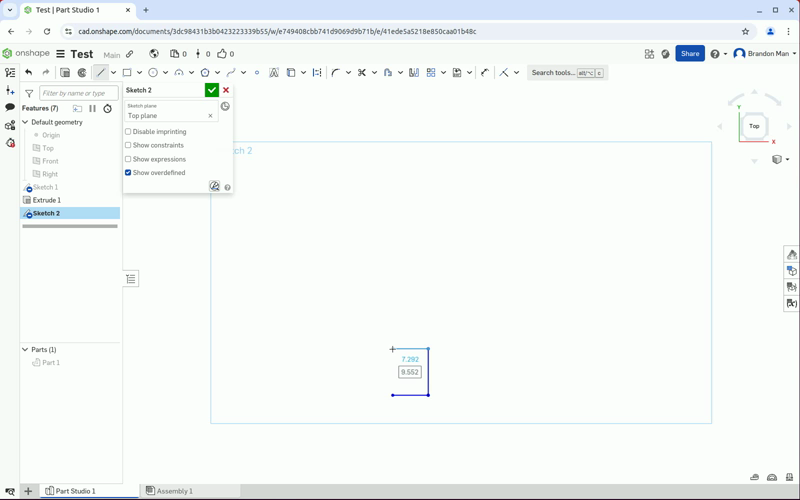
key_up(shift)
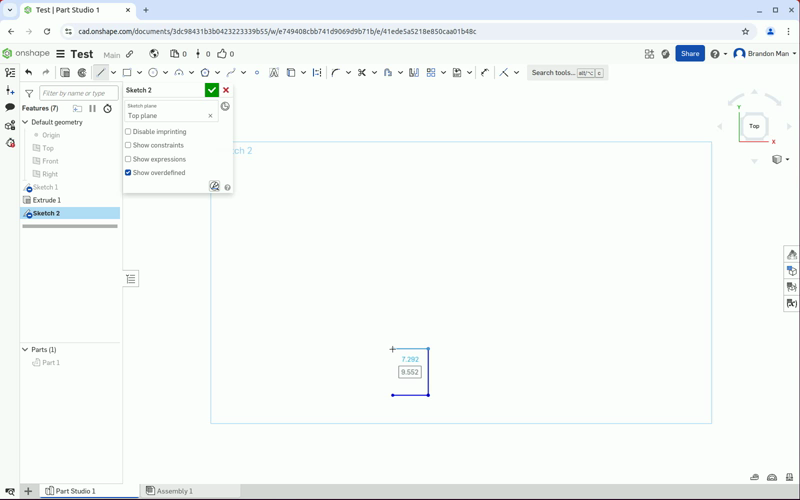
mouse_move(422, 348)
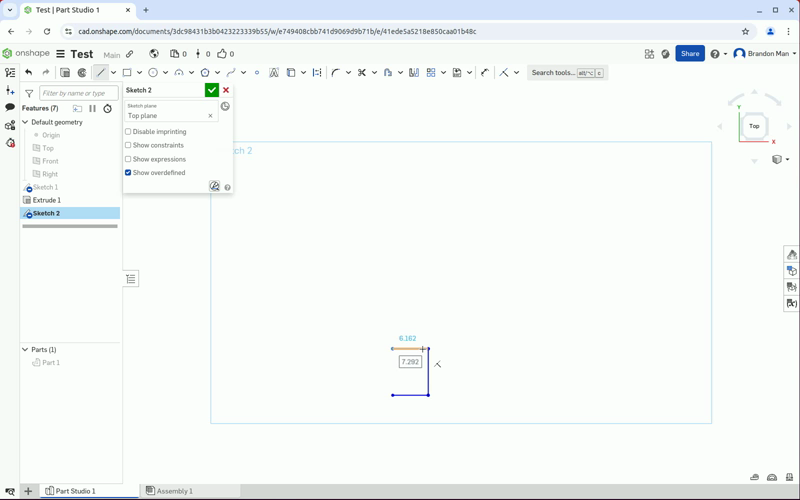
key_down(shift)
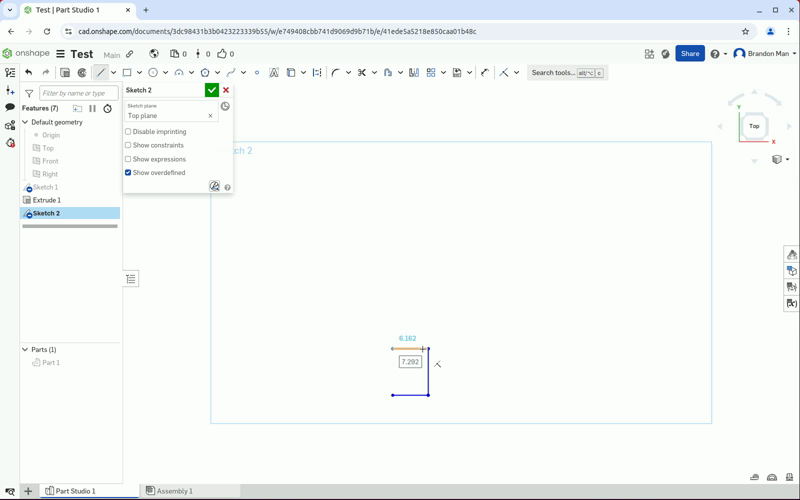
mouse_move(392, 395)
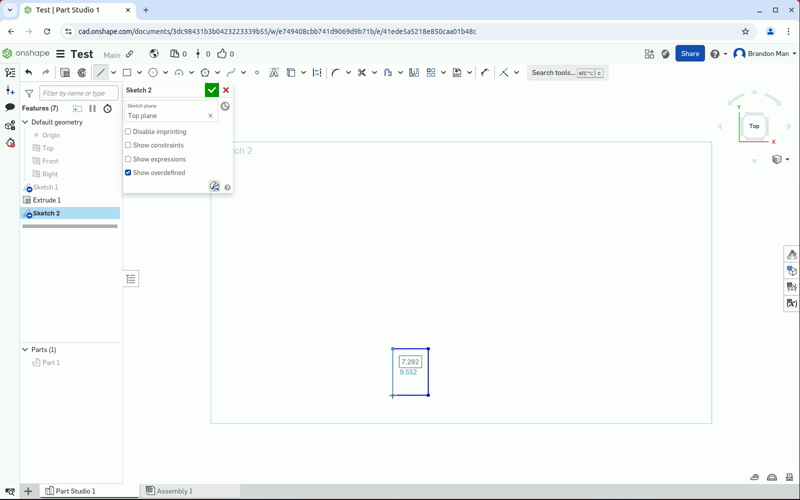
key_up(shift)
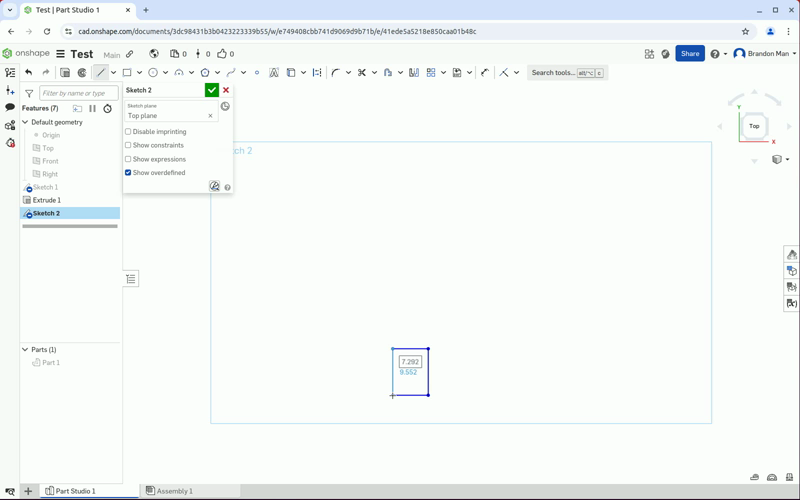
click(392, 395)
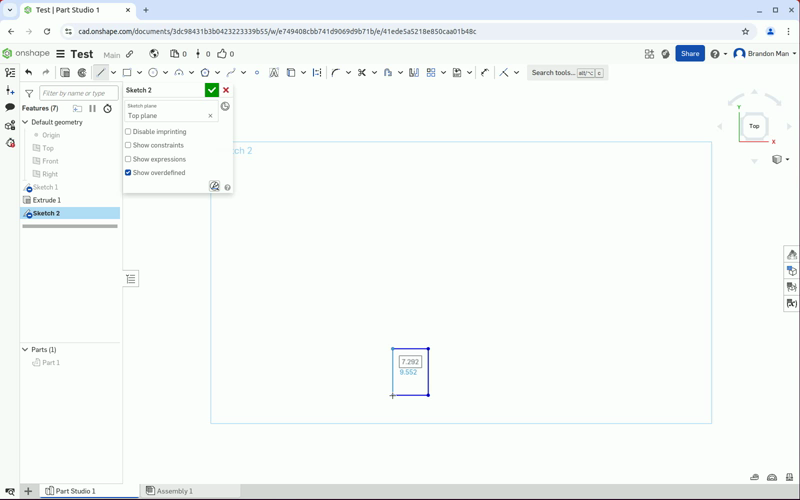
key(esc)
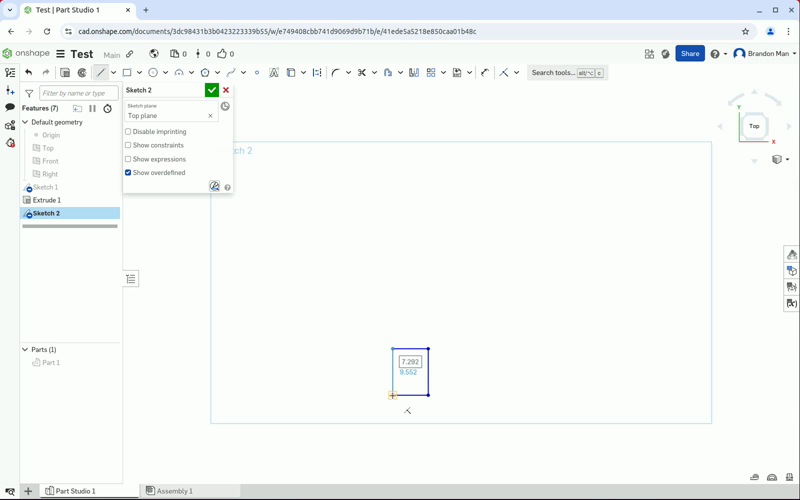
mouse_move(397, 383)
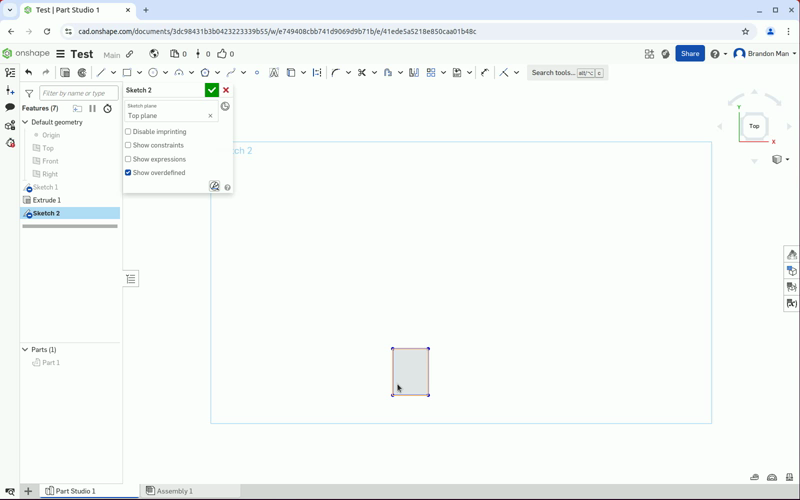
scroll(6)
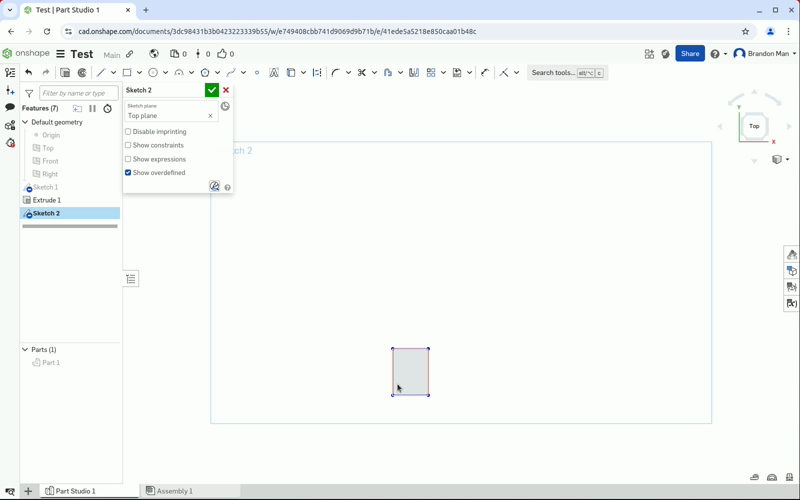
scroll(6)
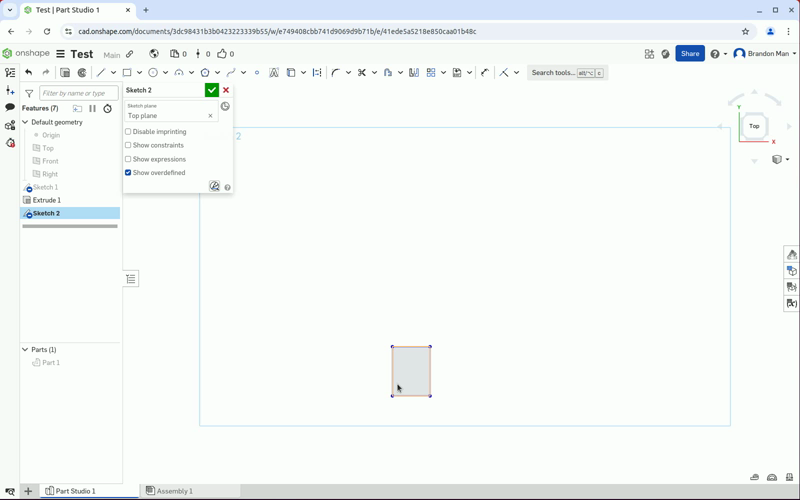
scroll(6)
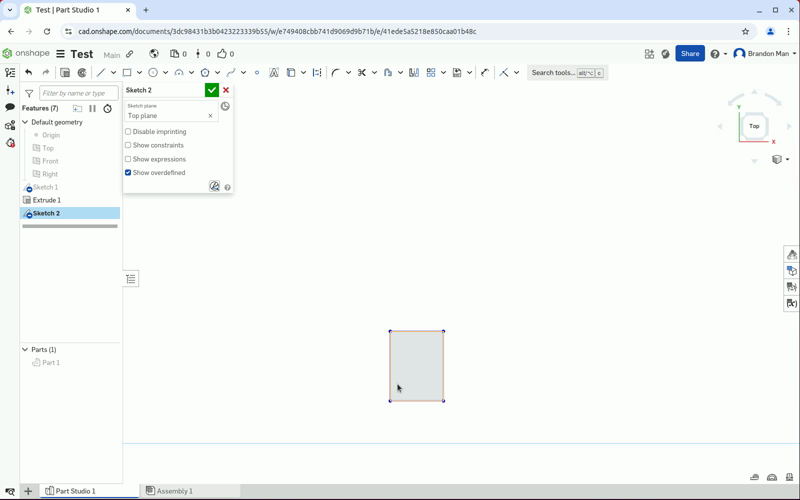
scroll(6)
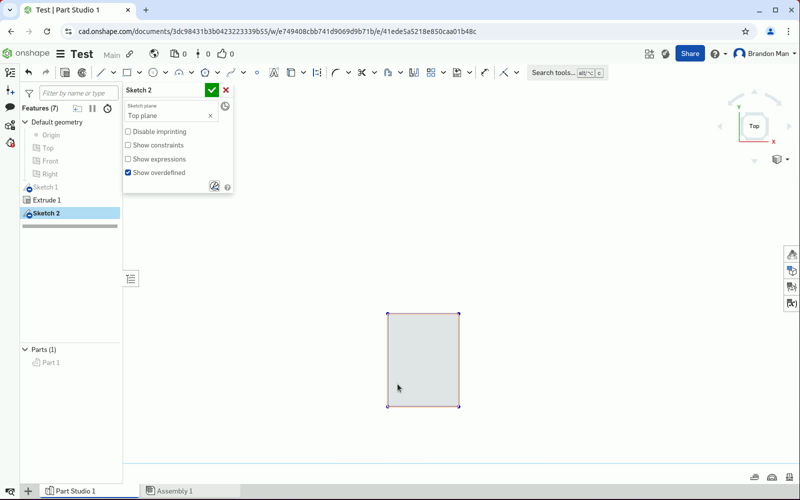
scroll(6)
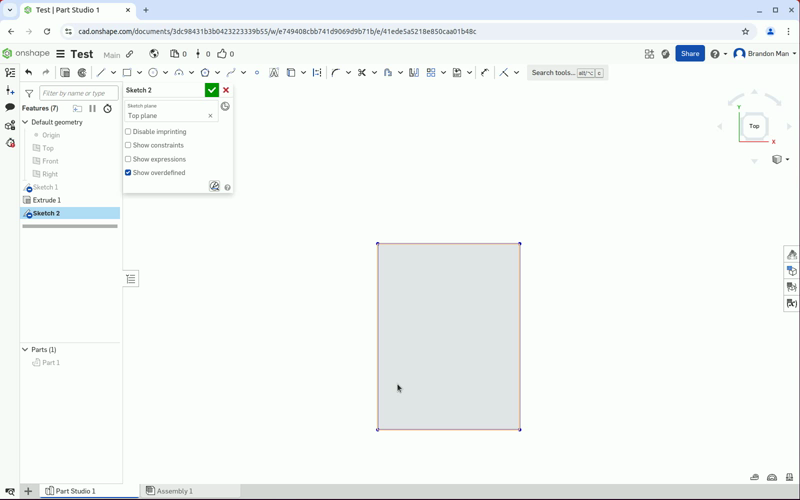
scroll(6)
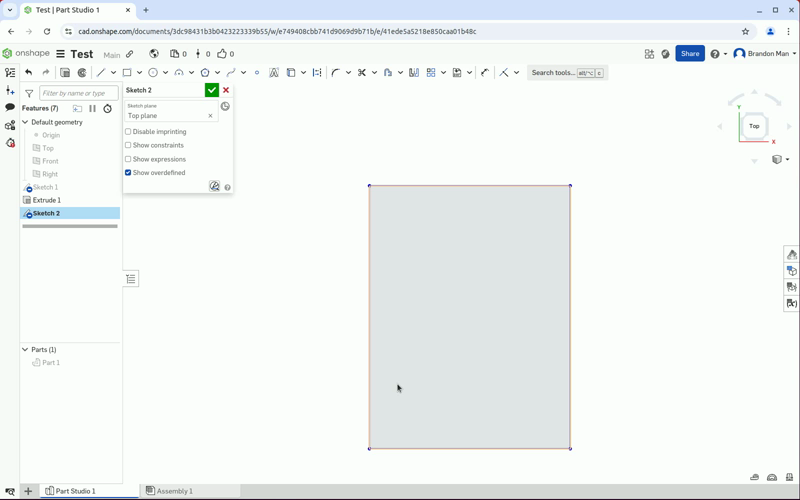
scroll(6)
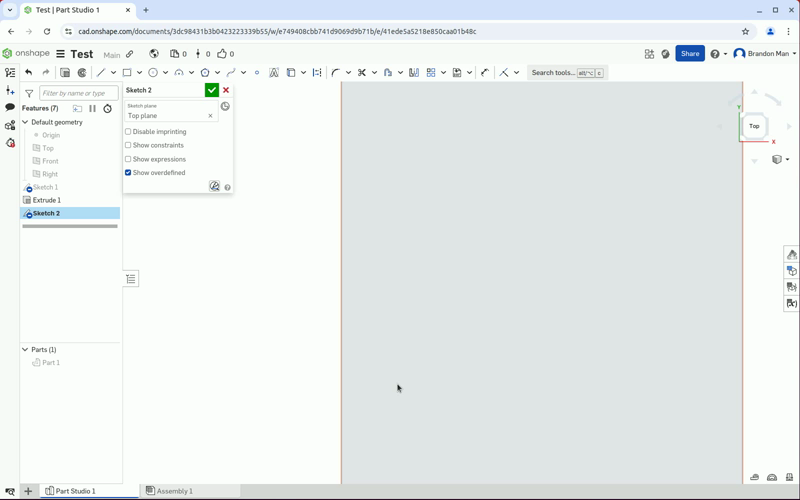
click(397, 383)
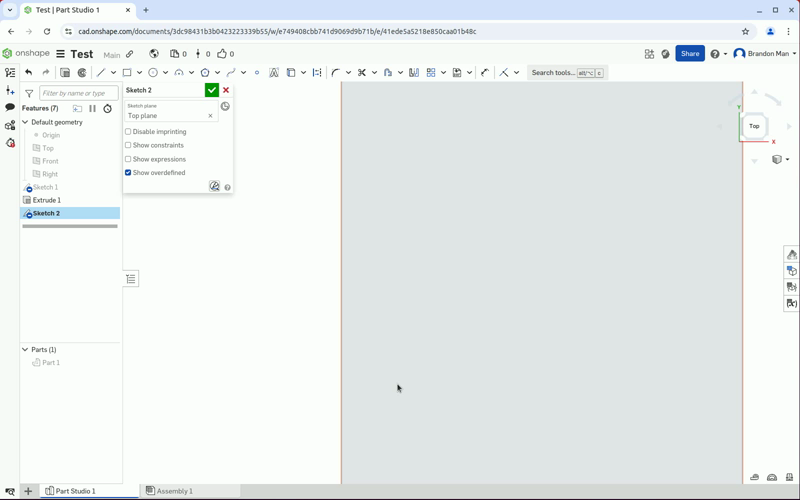
scroll(-6)
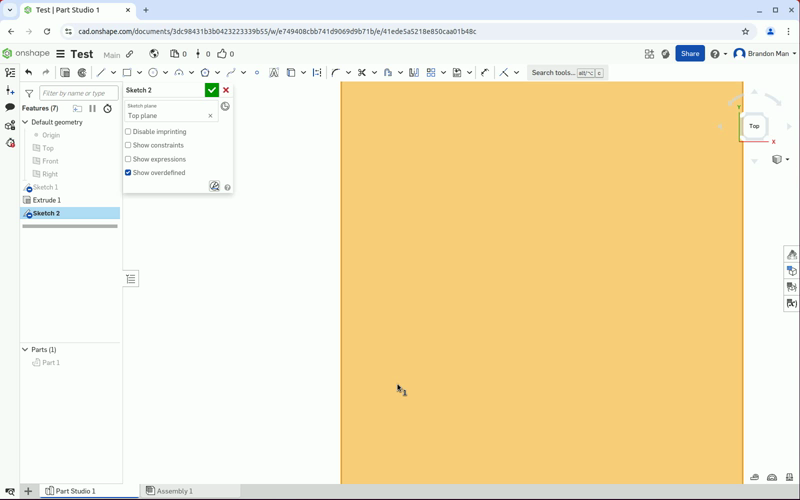
scroll(-6)
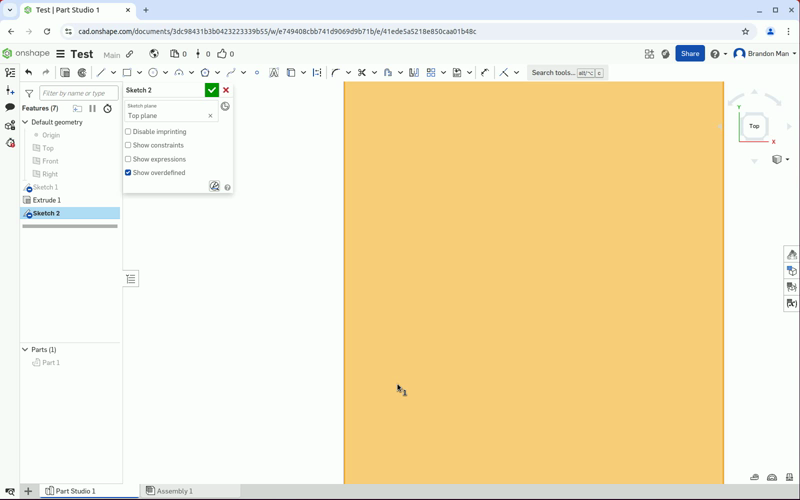
scroll(-6)
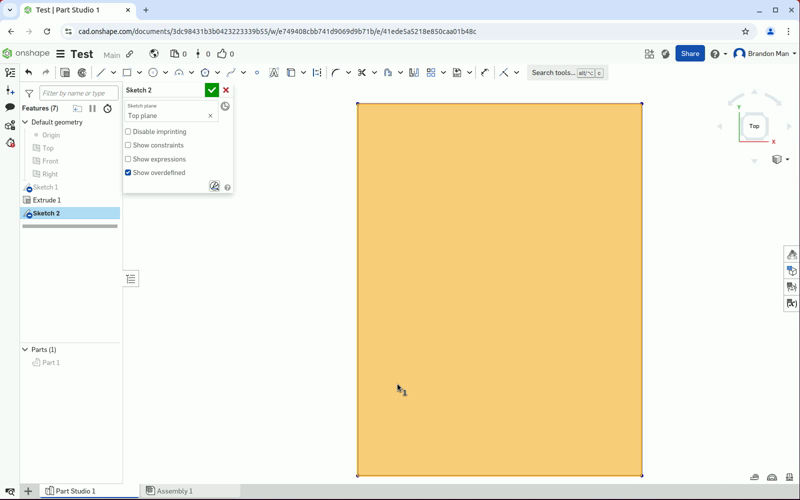
scroll(-6)
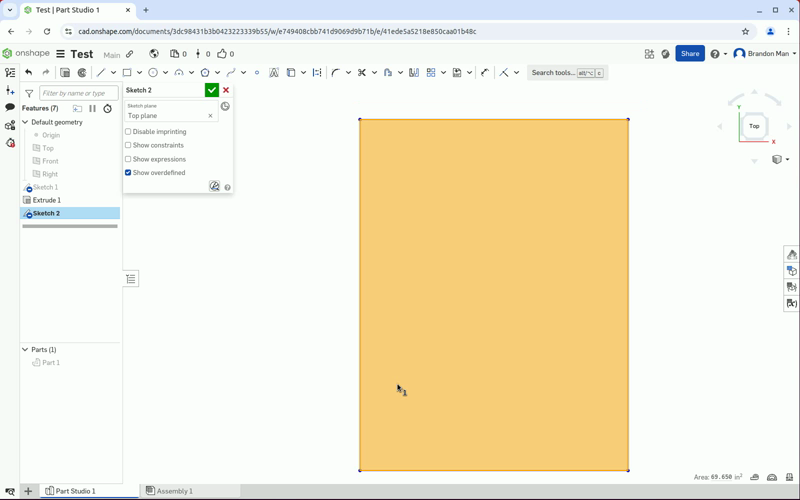
scroll(-6)
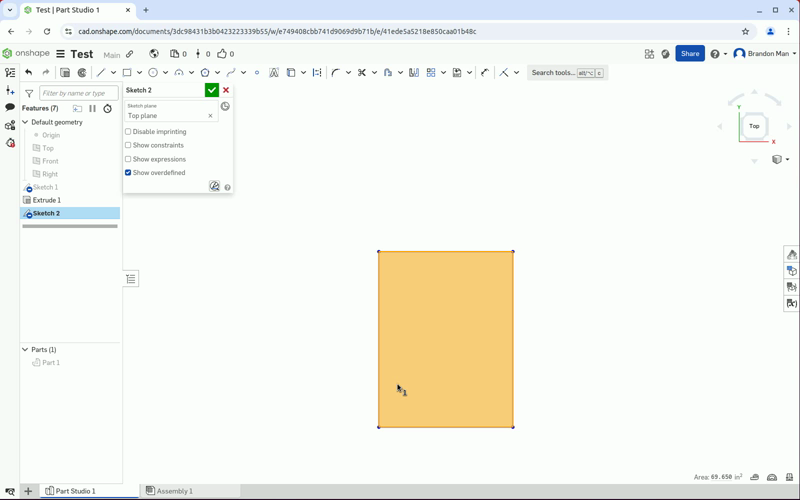
scroll(-6)
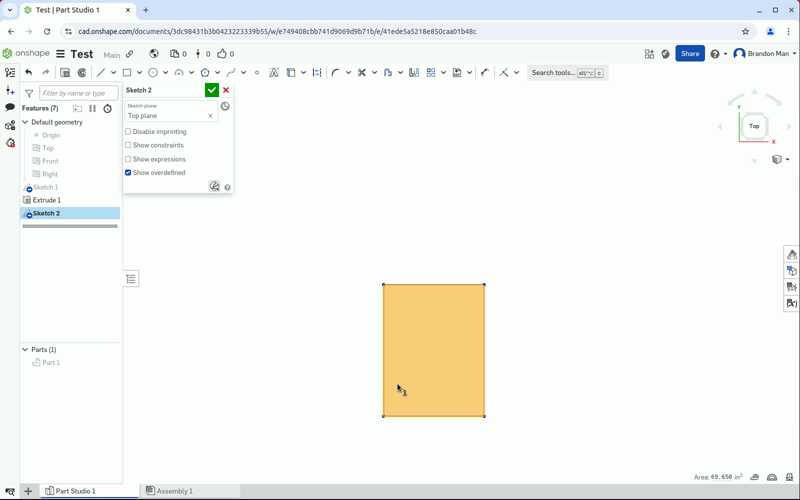
scroll(-6)
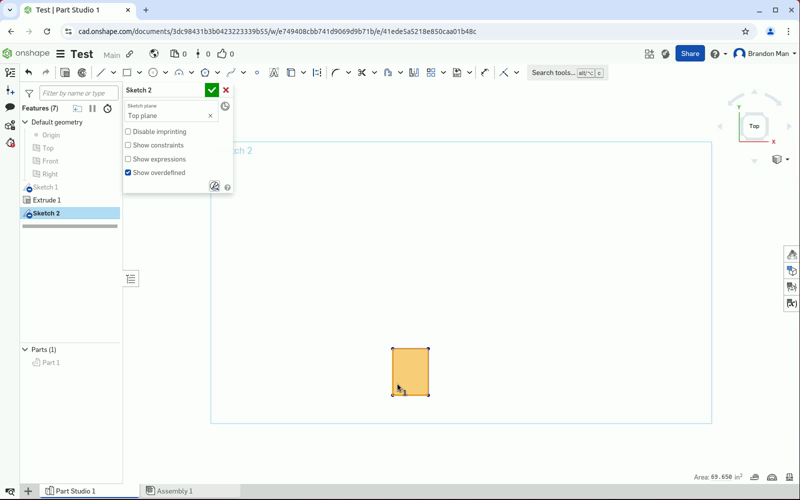
mouse_move(73, 352)
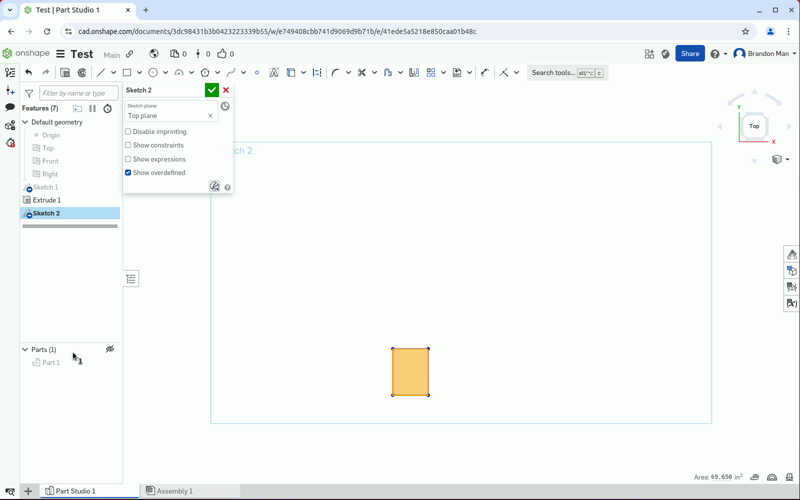
key(shift+y)
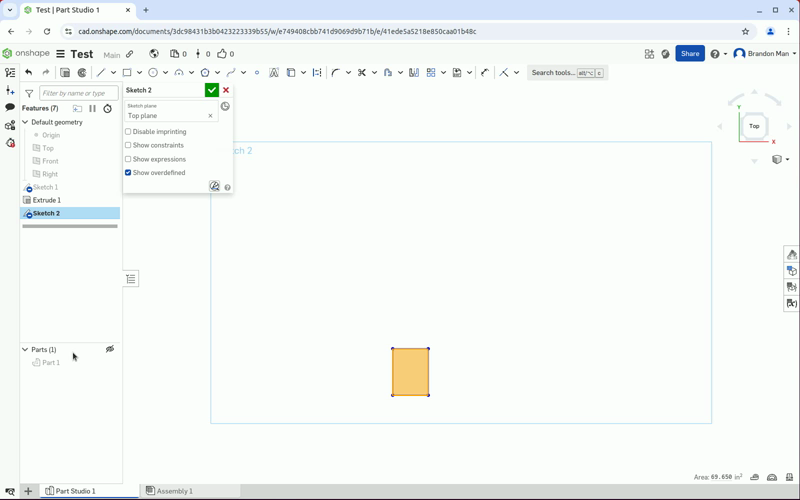
key(shift+e)
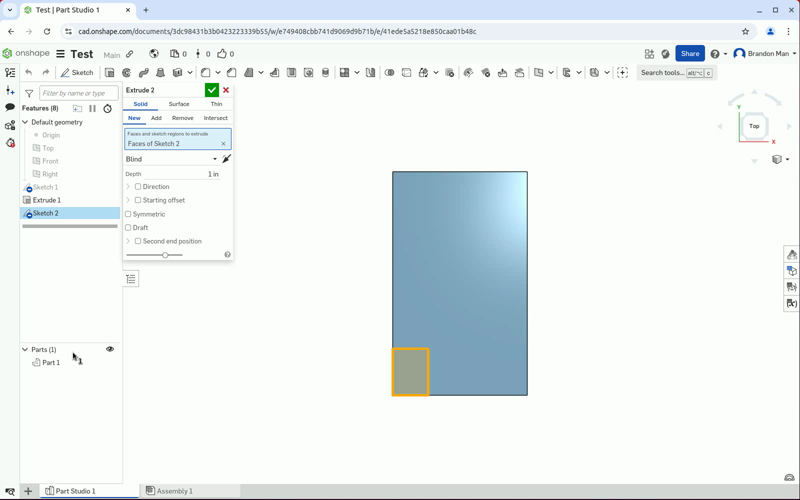
mouse_move(143, 106)
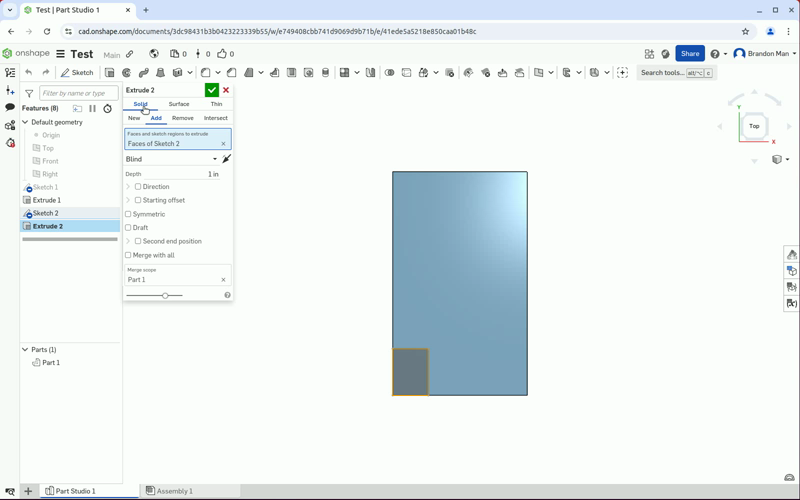
click(143, 106)
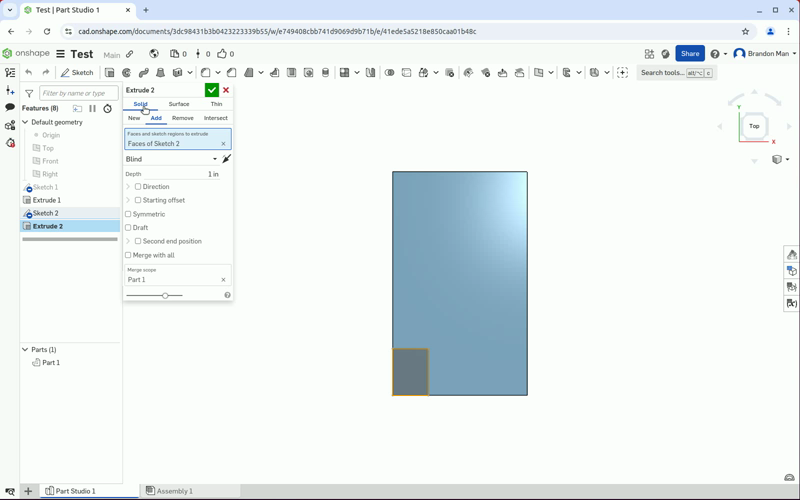
mouse_move(137, 120)
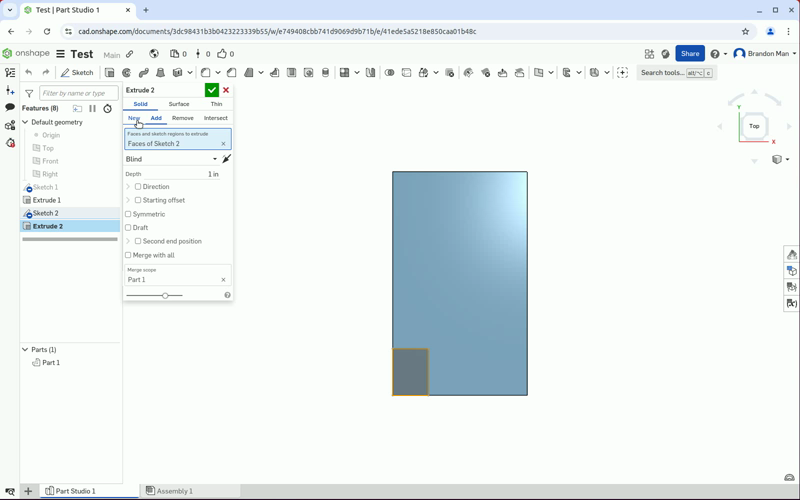
click(137, 120)
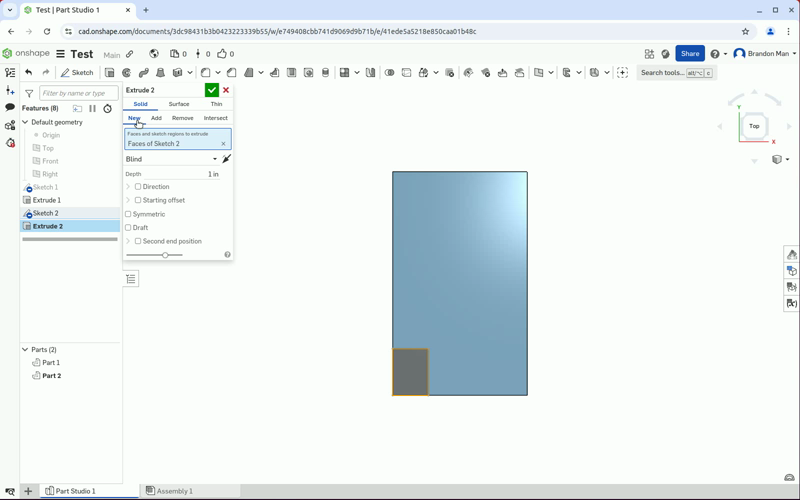
key(tab, 4)
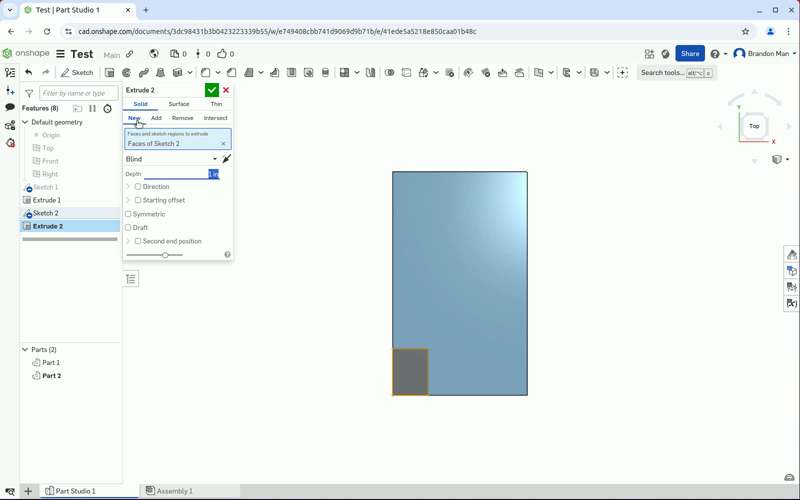
text(0.963)
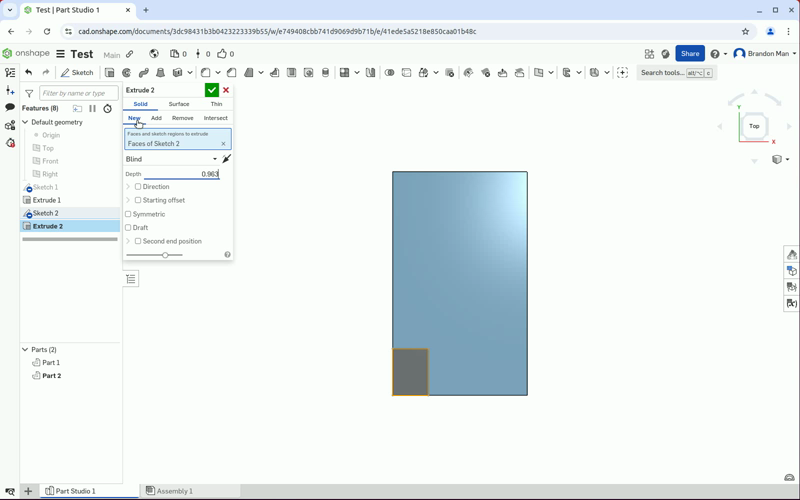
key(enter)
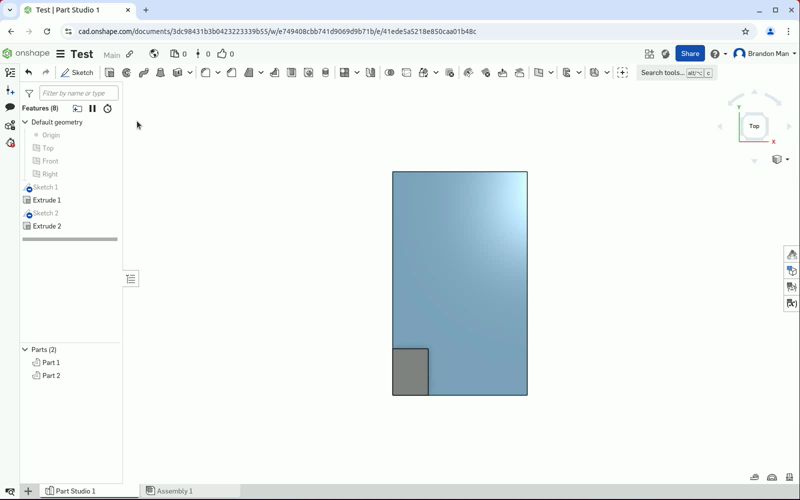
key(shift+h)
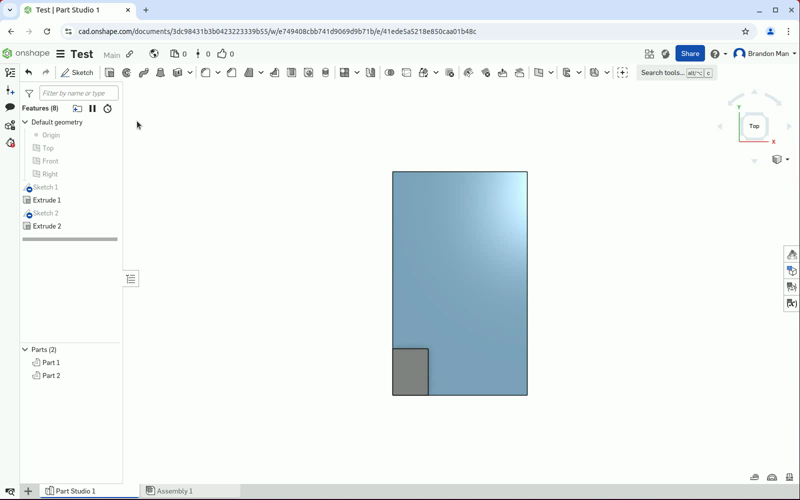
key(shift+h)
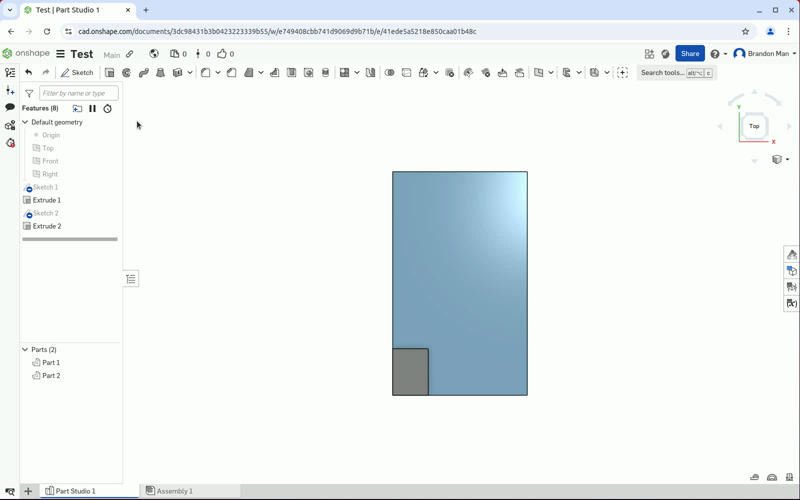
key(shift+7)
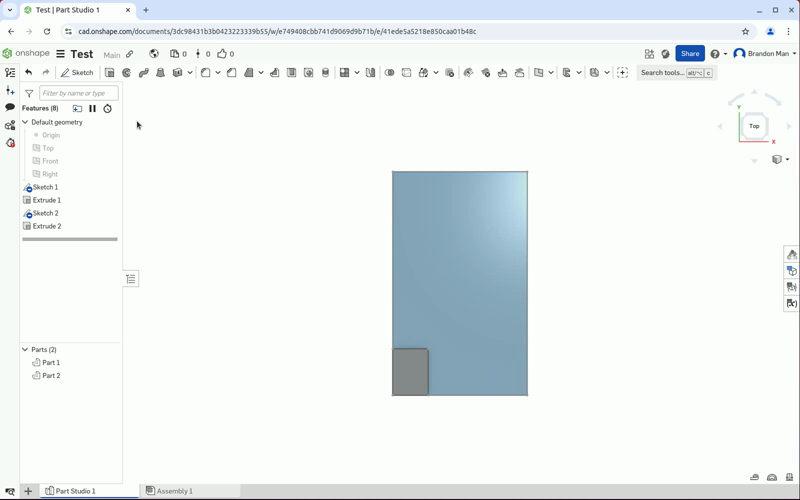
key(up, 3)
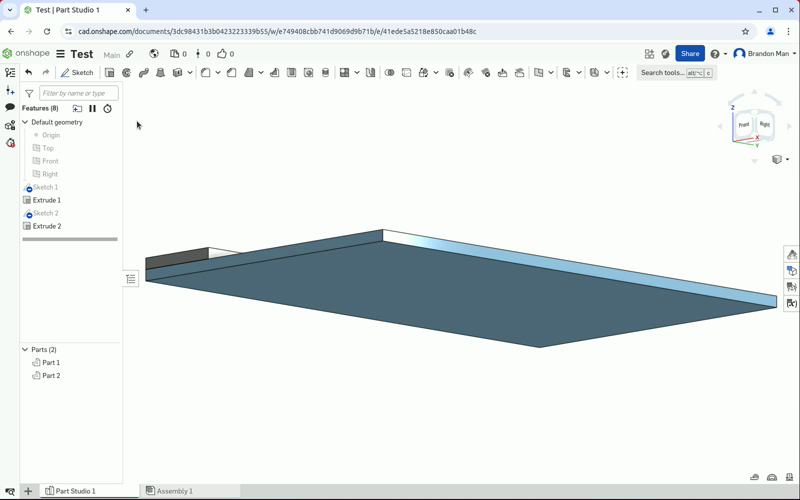
key(left, 3)
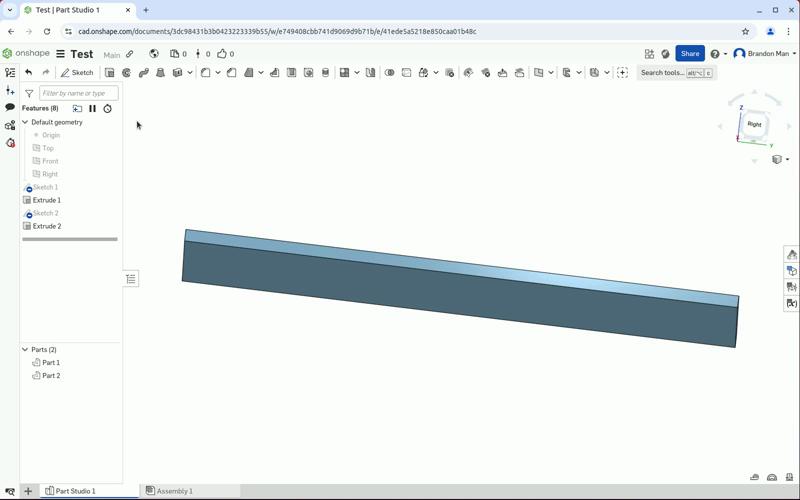
key(right, 3)
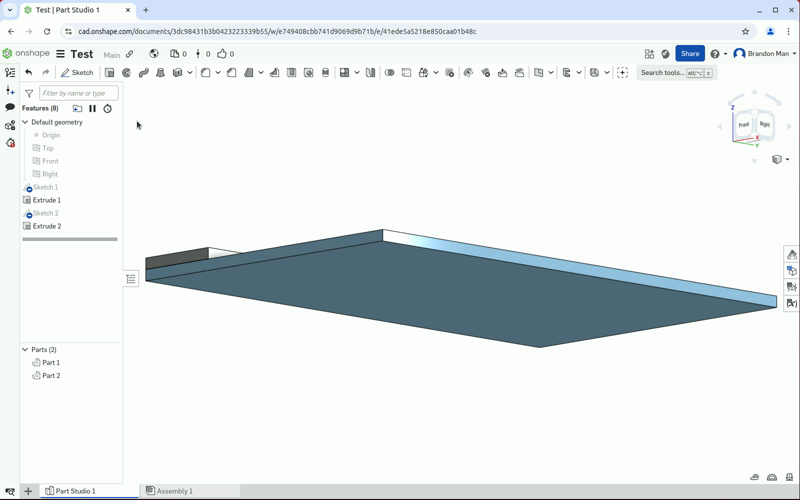
key(down, 3)
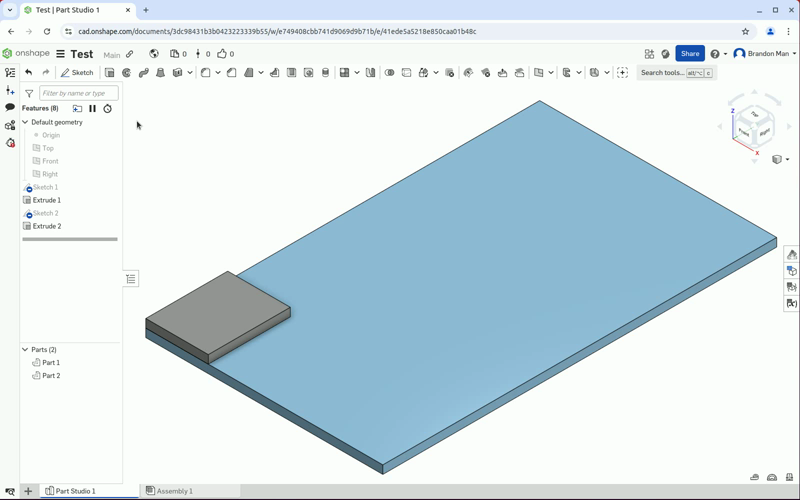
mouse_move(73, 189)
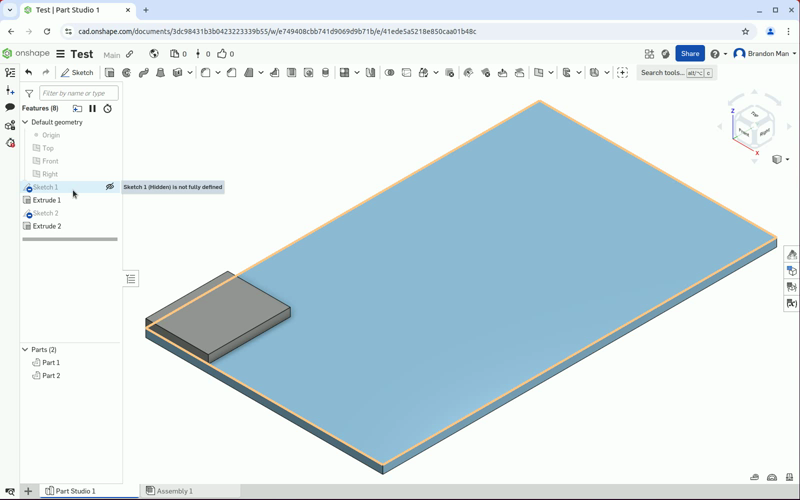
click(73, 189)